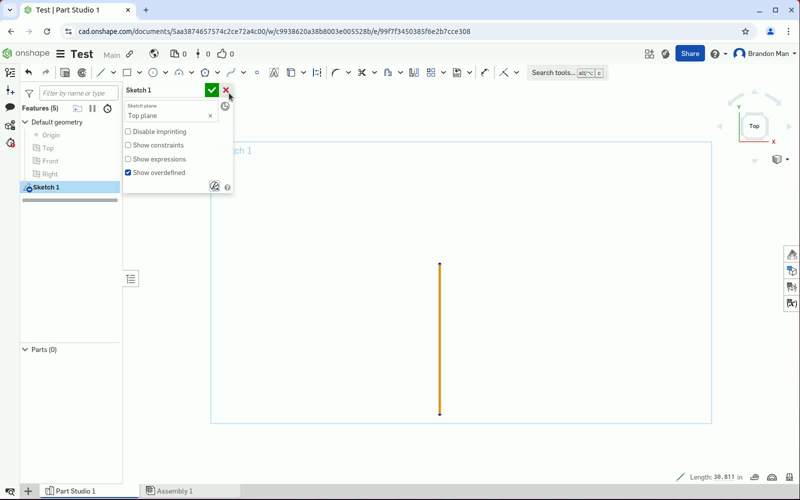
key(shift+h)
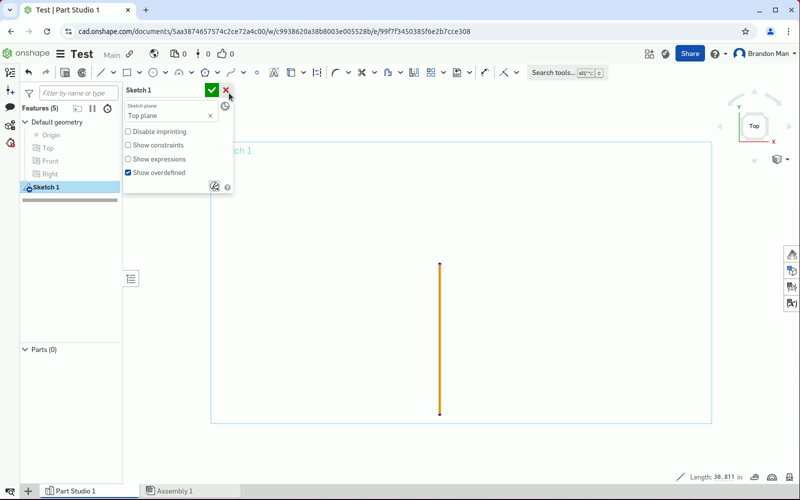
key(shift+s)
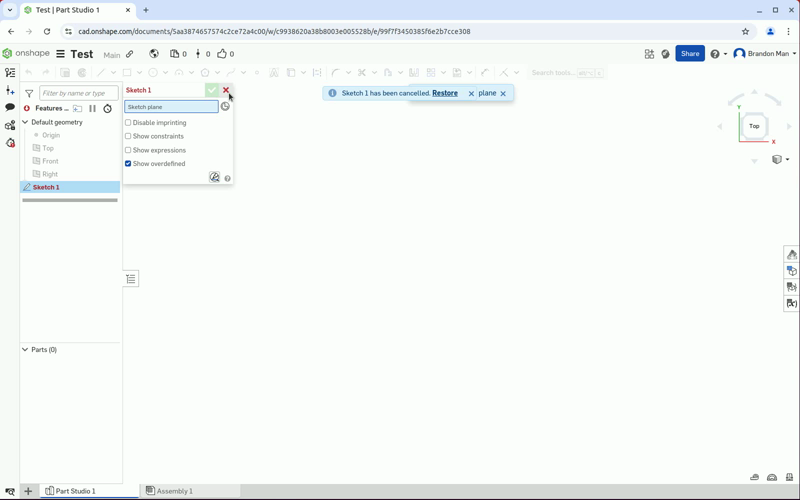
mouse_move(73, 150)
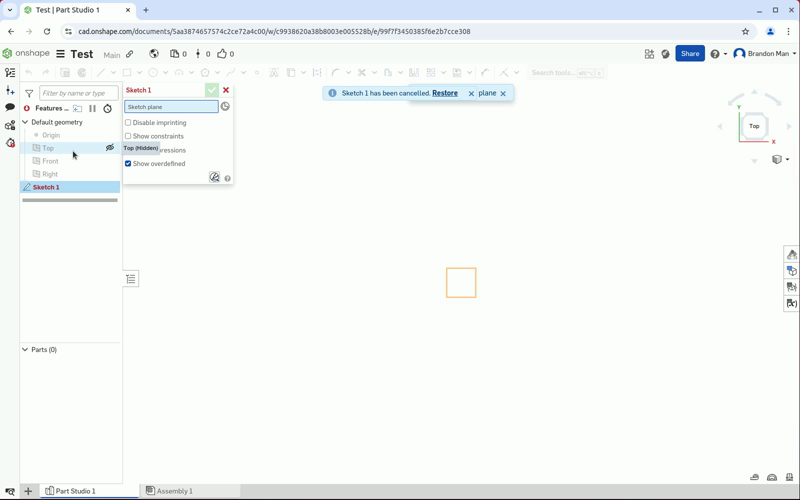
click(73, 150)
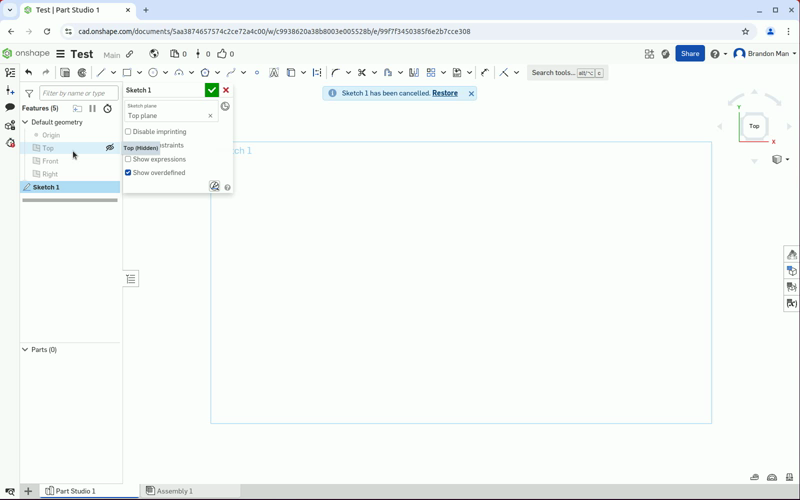
mouse_move(73, 352)
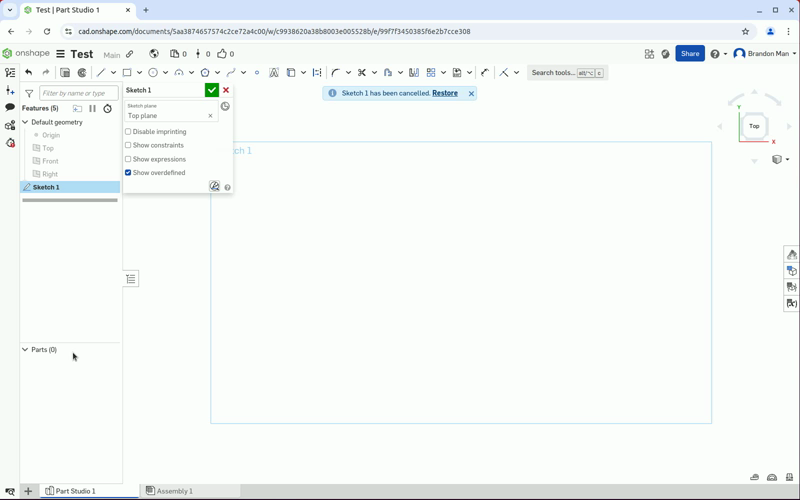
key(y)
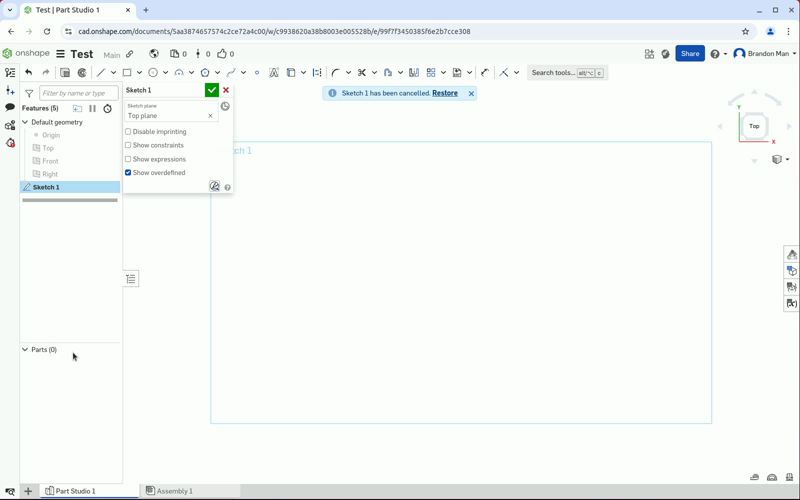
key(l)
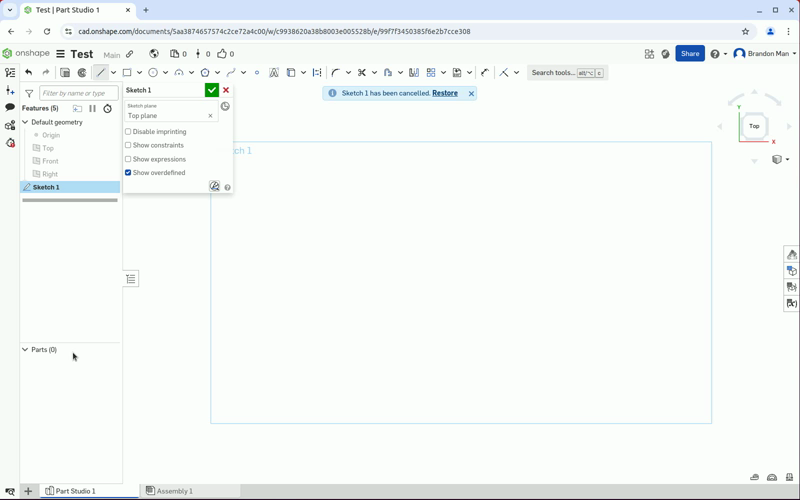
key_down(shift)
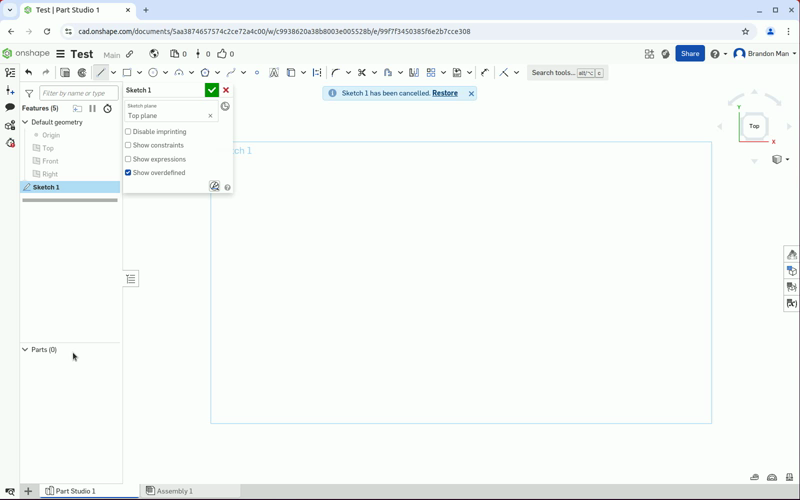
mouse_move(460, 282)
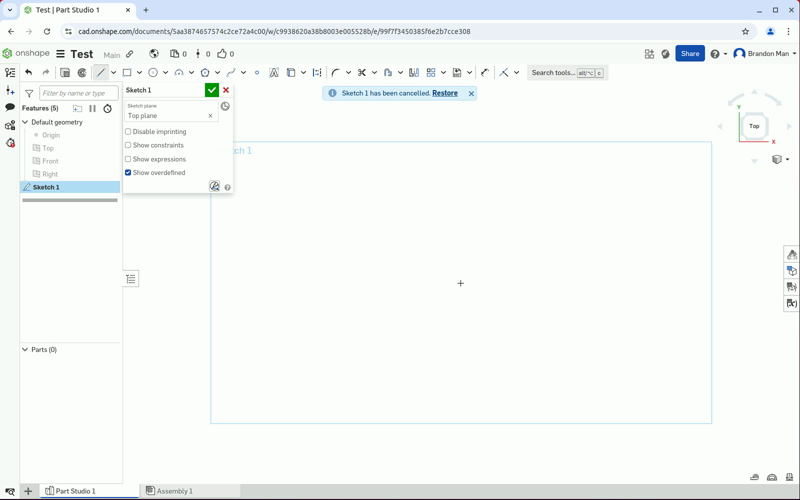
click(460, 282)
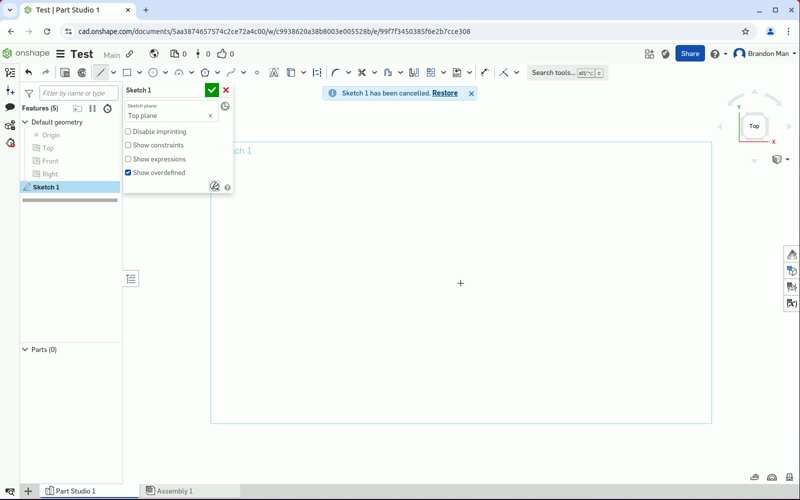
key_up(shift)
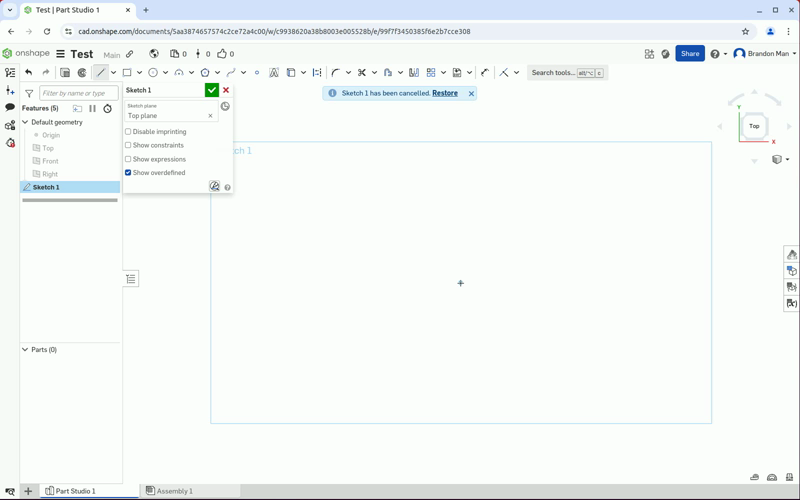
key_down(shift)
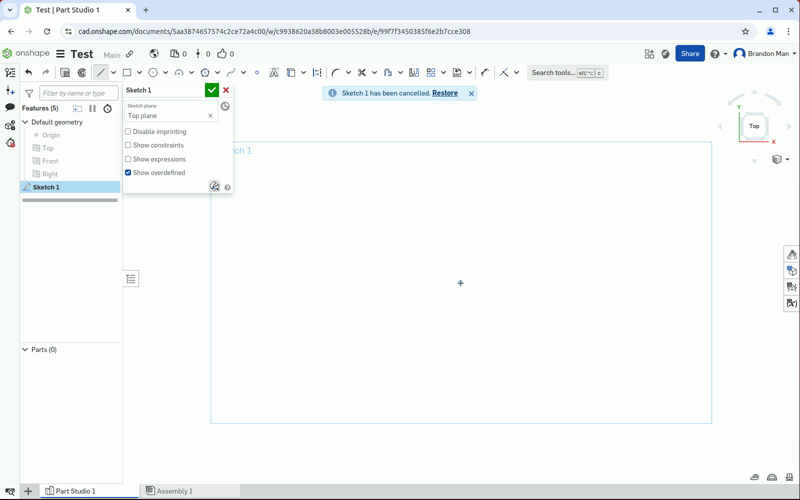
mouse_move(573, 282)
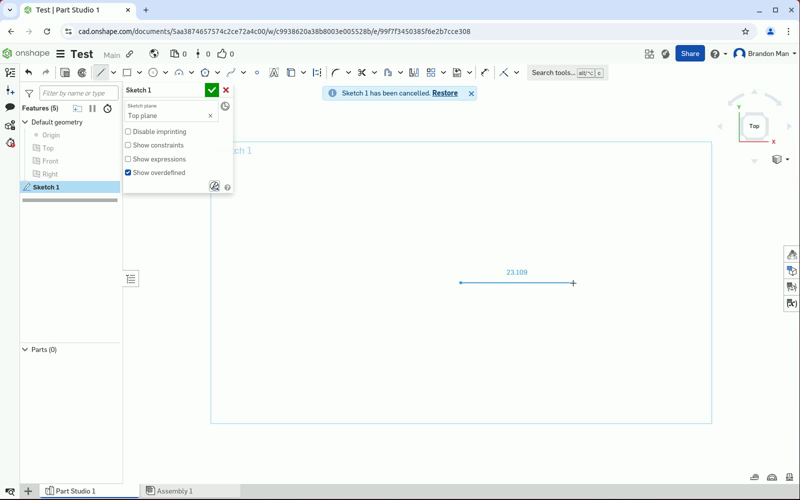
click(573, 282)
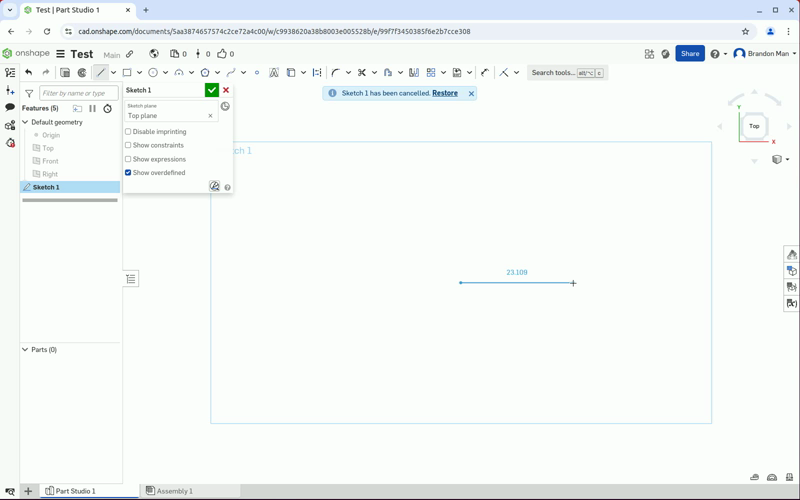
key_up(shift)
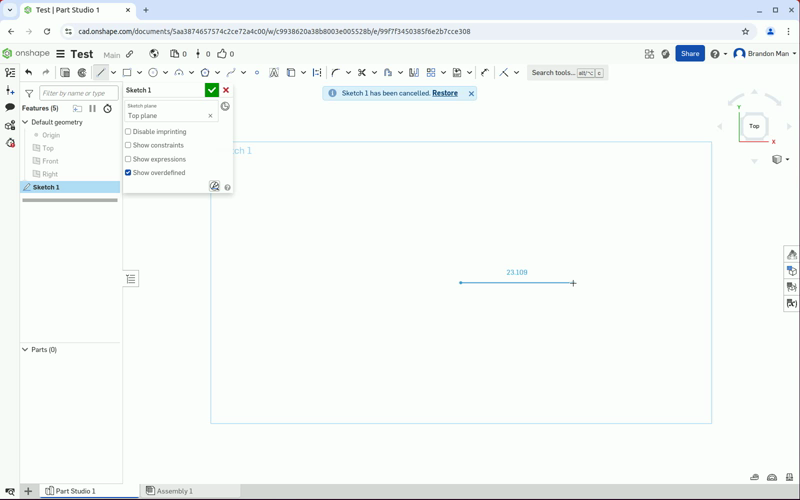
key_down(shift)
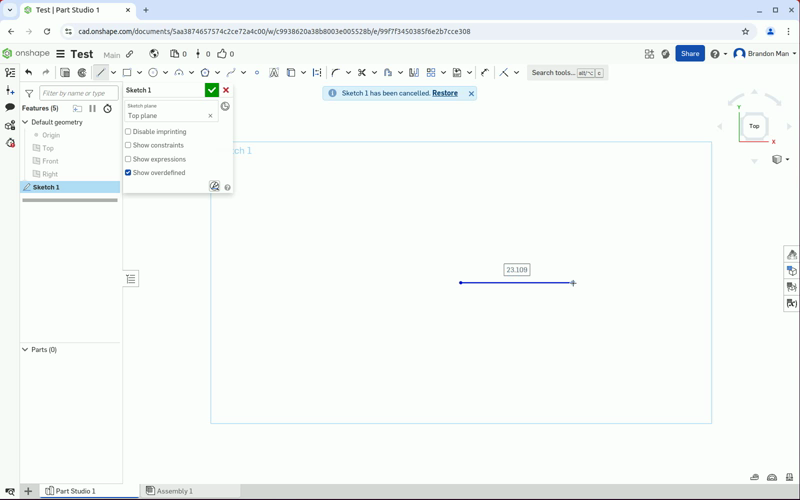
mouse_move(573, 216)
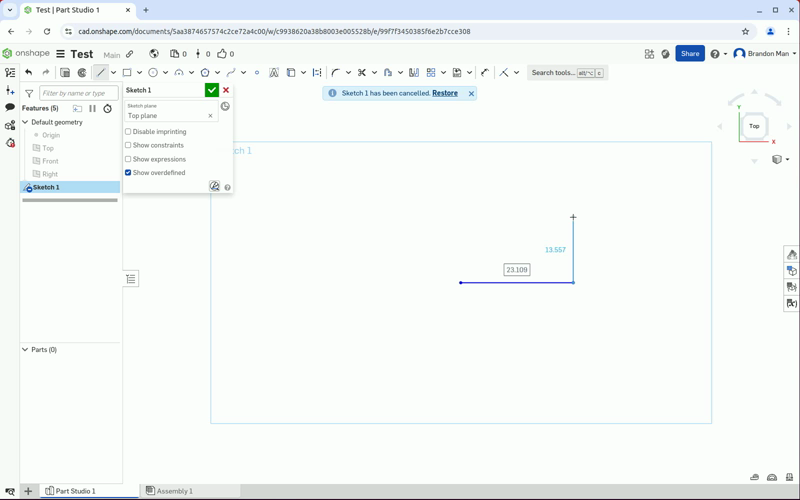
click(573, 216)
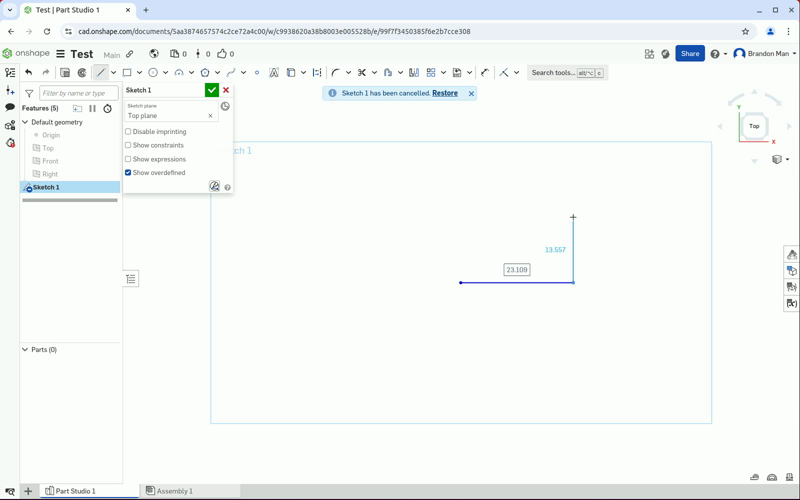
key_up(shift)
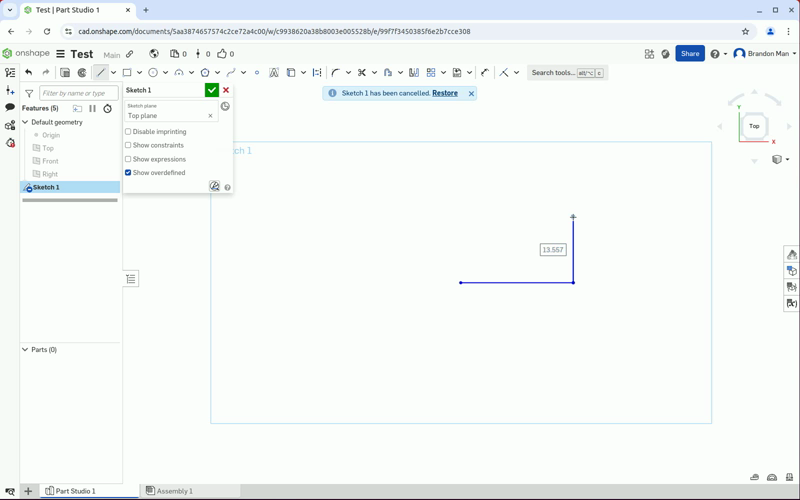
key_down(shift)
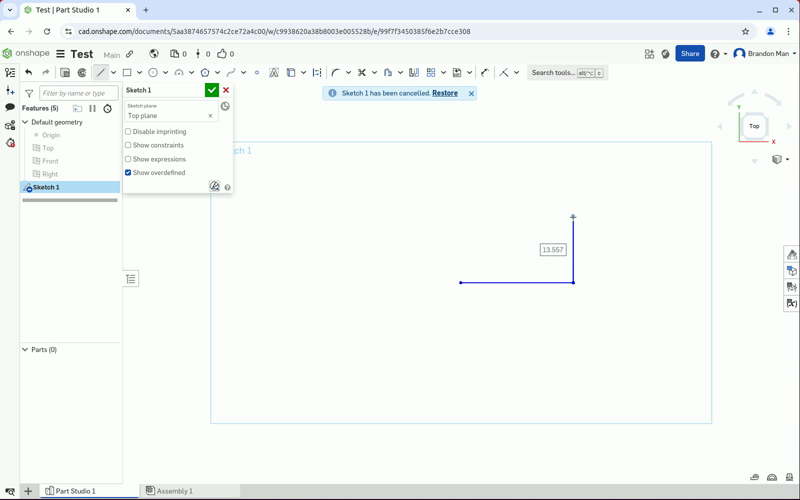
mouse_move(460, 216)
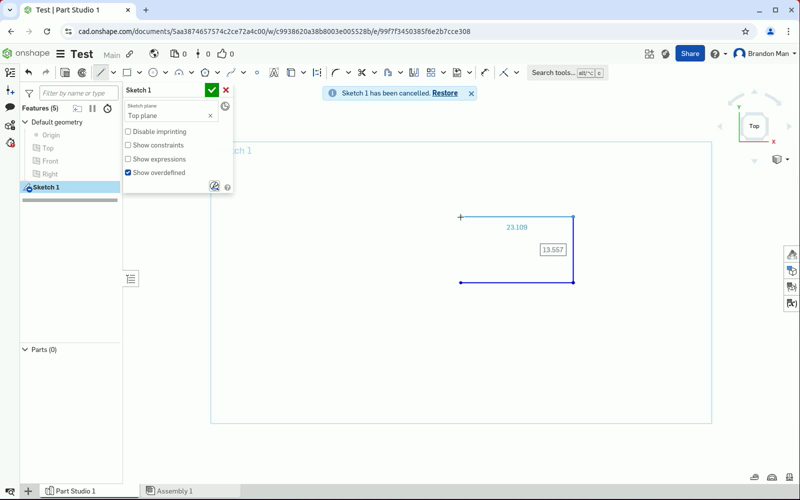
click(460, 216)
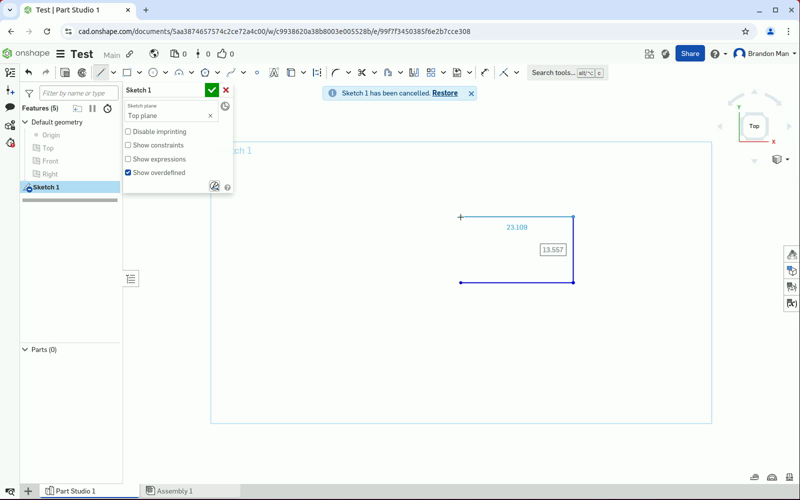
key_up(shift)
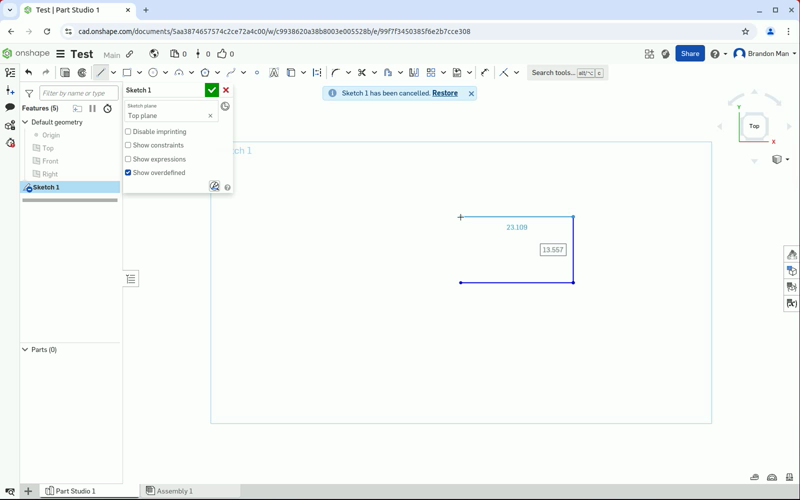
key_down(shift)
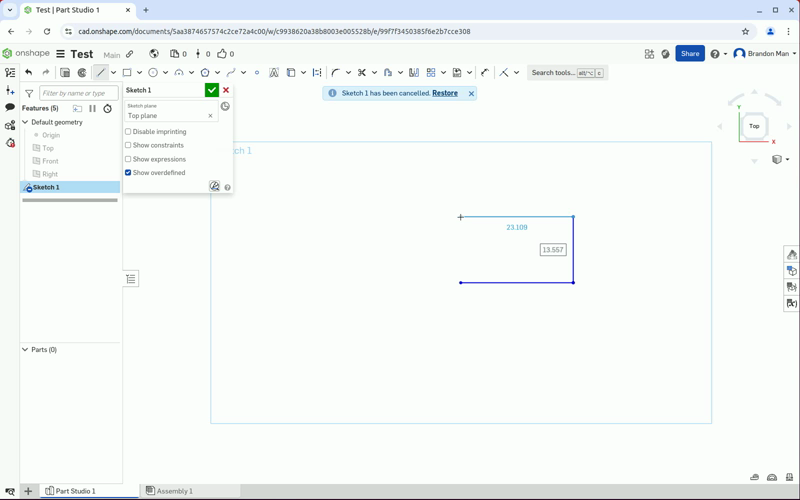
mouse_move(460, 282)
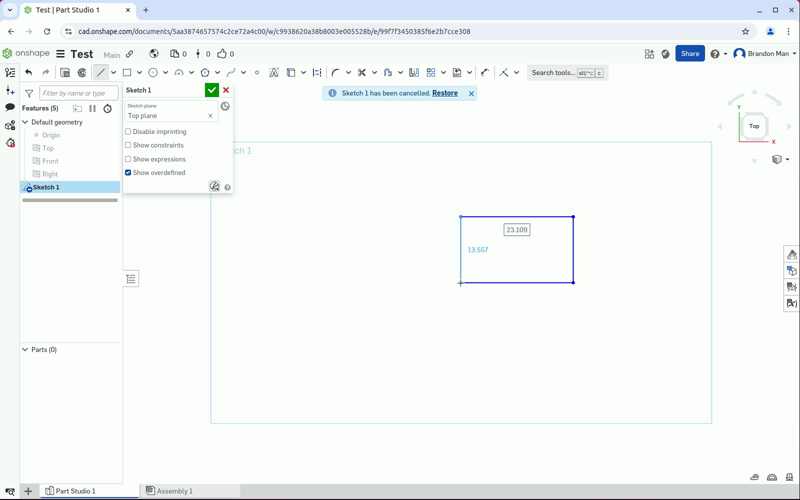
key_up(shift)
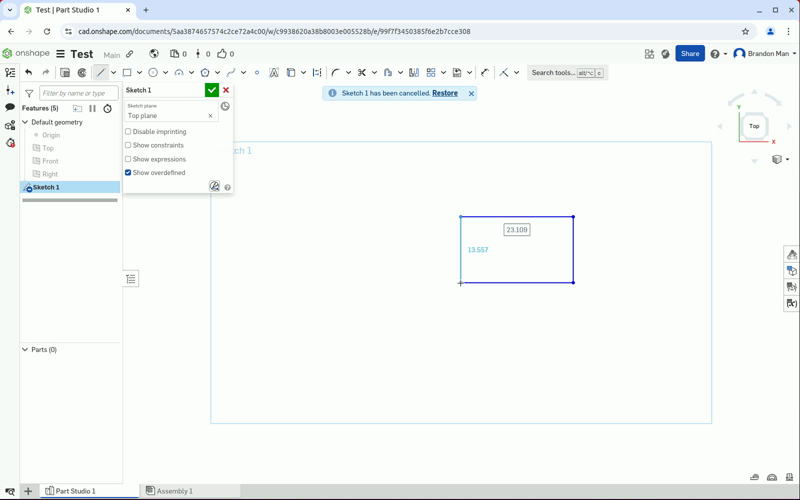
click(460, 282)
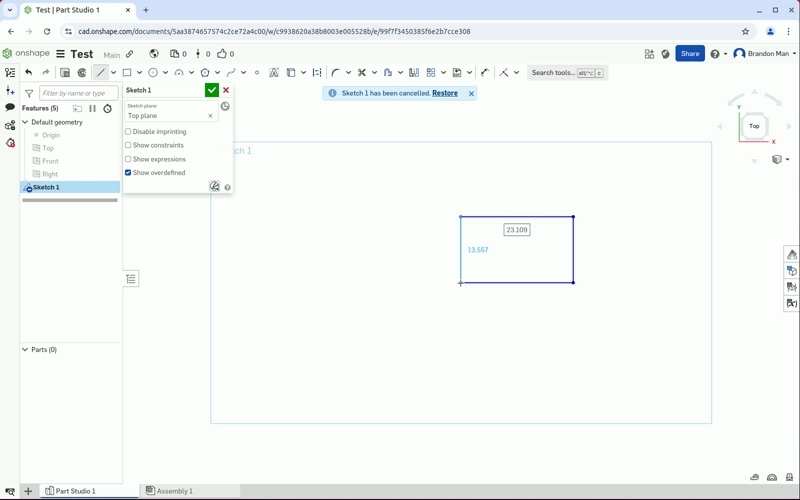
key(esc)
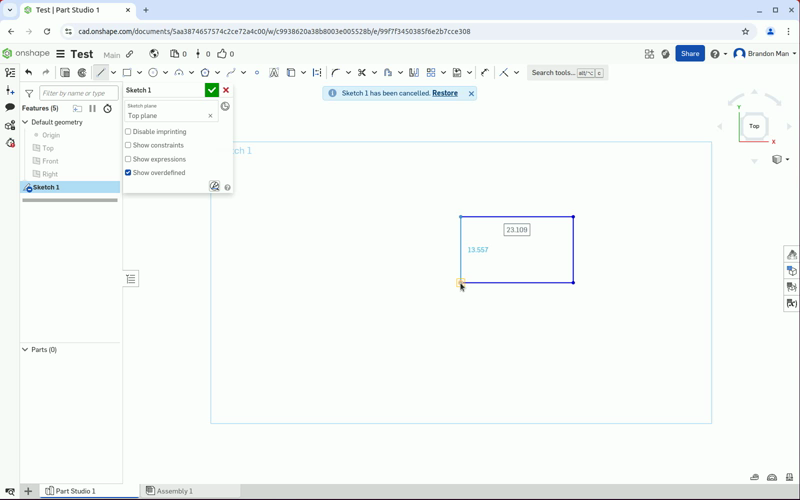
mouse_move(505, 272)
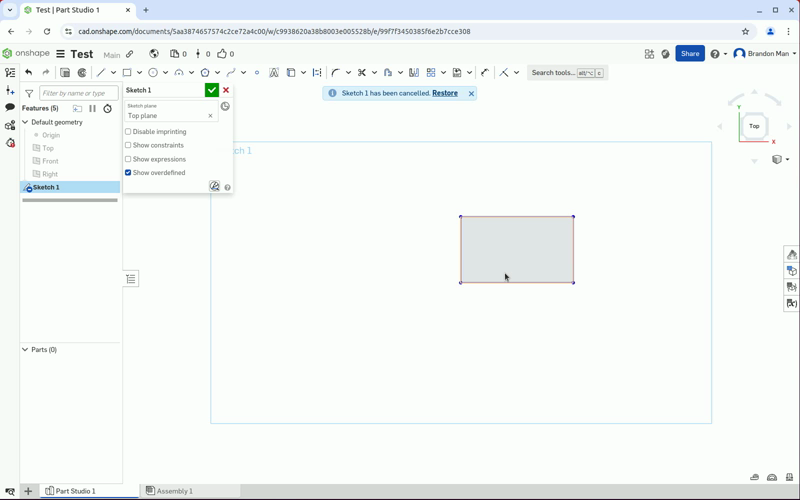
click(505, 272)
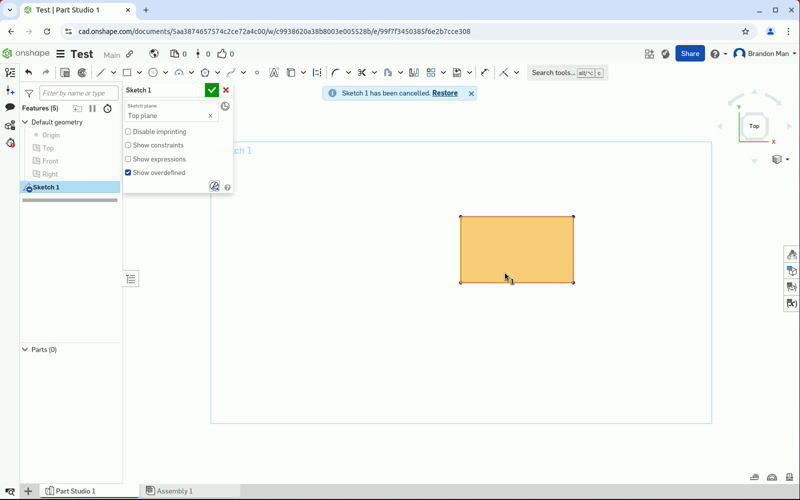
mouse_move(73, 352)
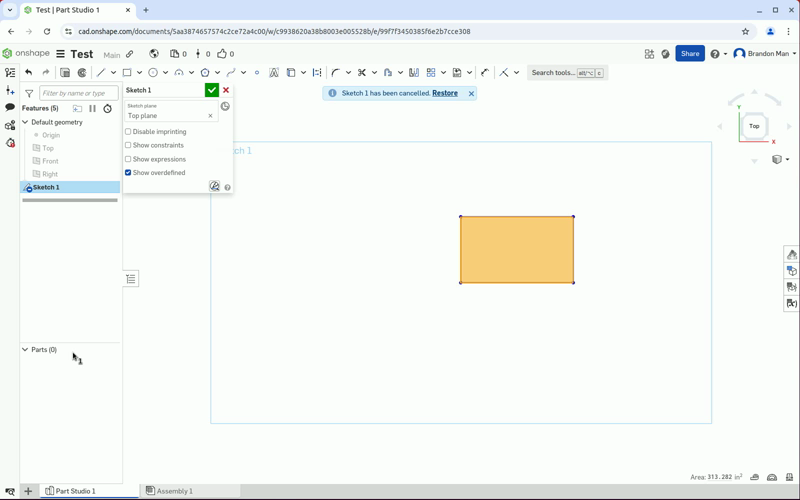
key(shift+y)
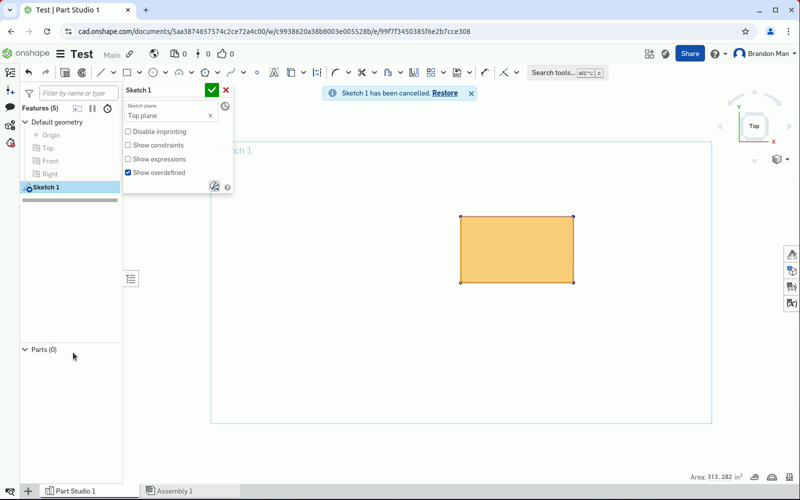
key(shift+e)
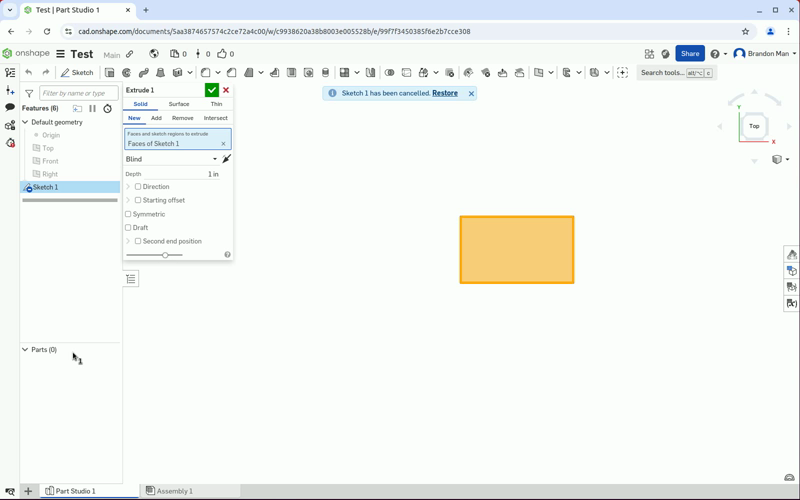
mouse_move(143, 106)
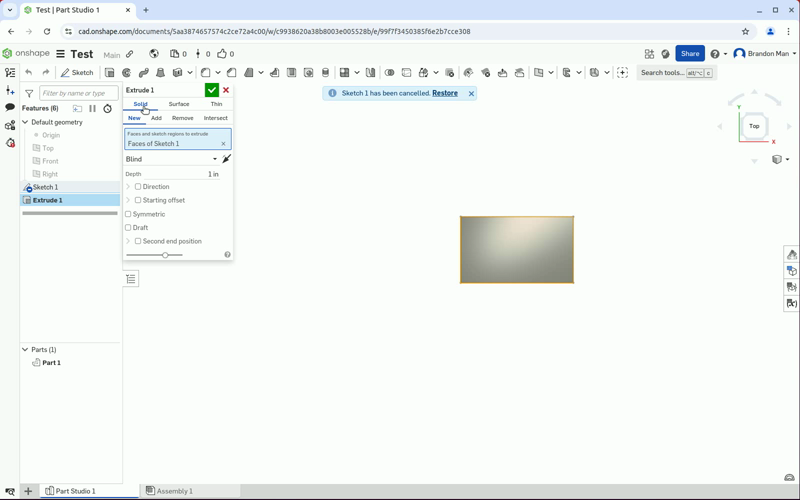
click(143, 106)
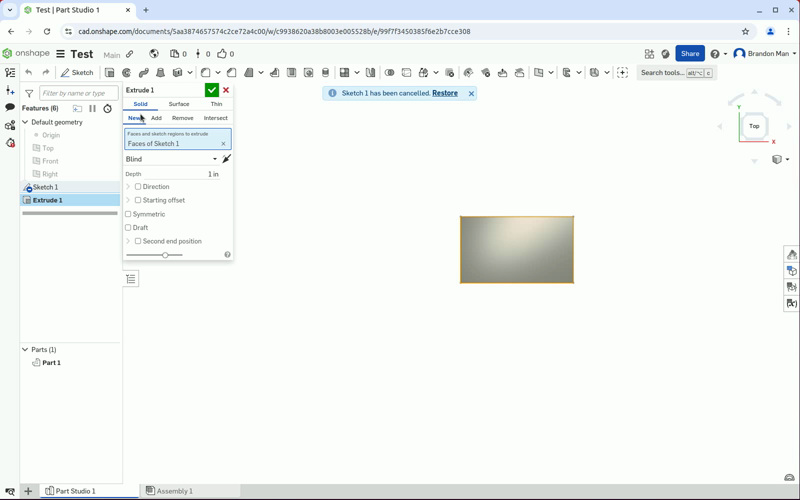
mouse_move(137, 120)
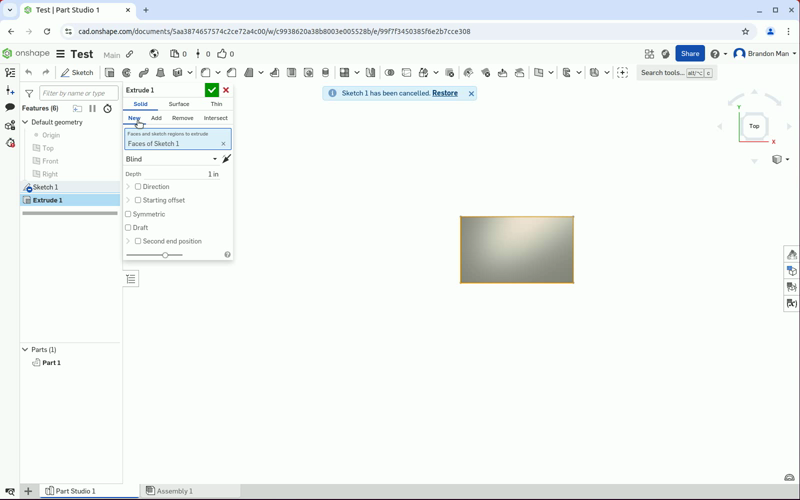
click(137, 120)
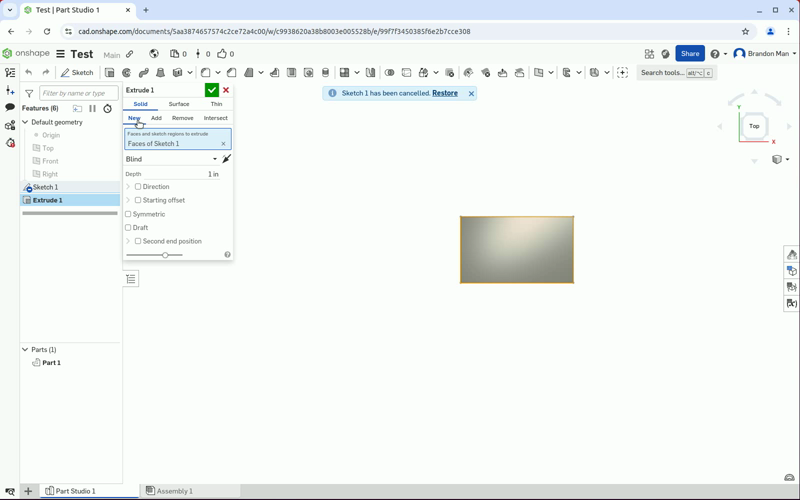
key(tab, 4)
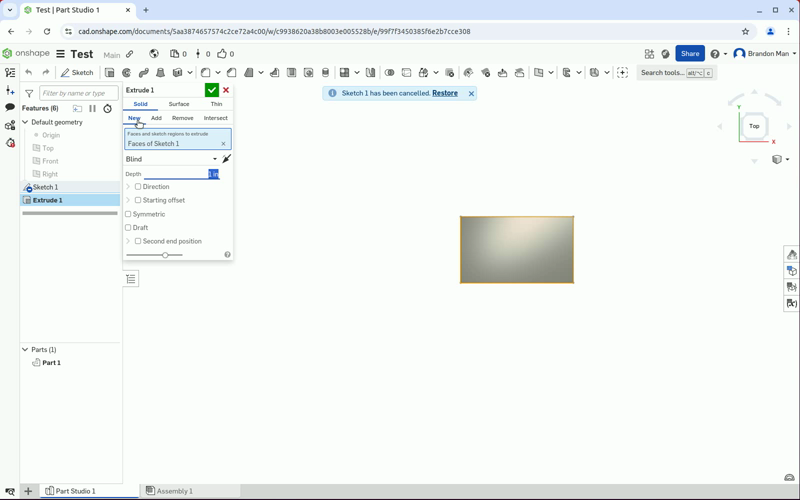
text(6.74)
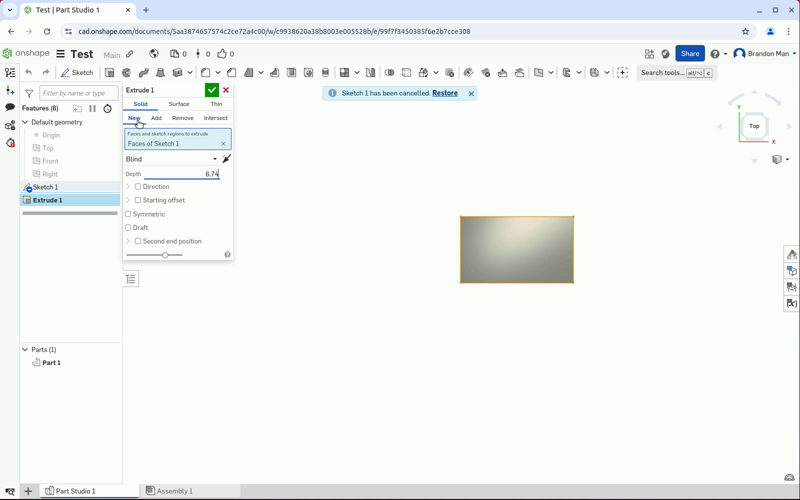
key(enter)
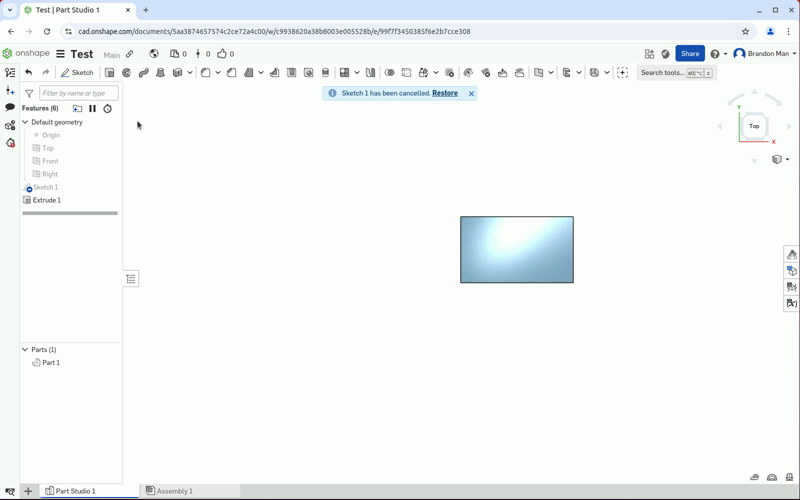
key(shift+h)
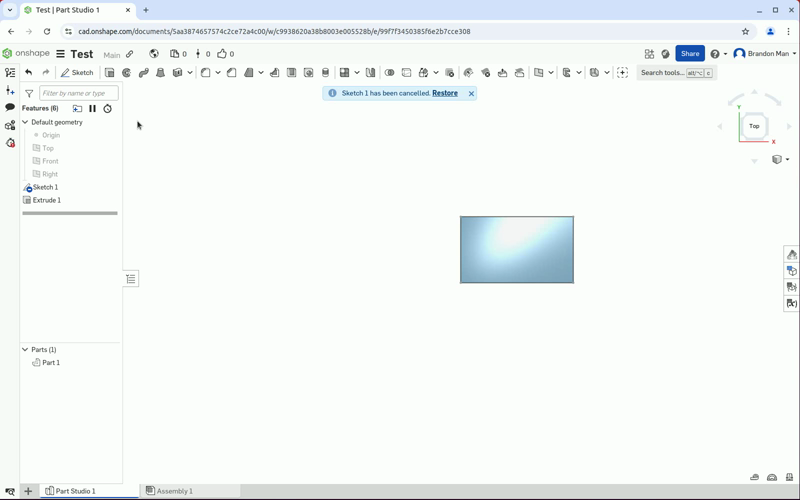
key(shift+h)
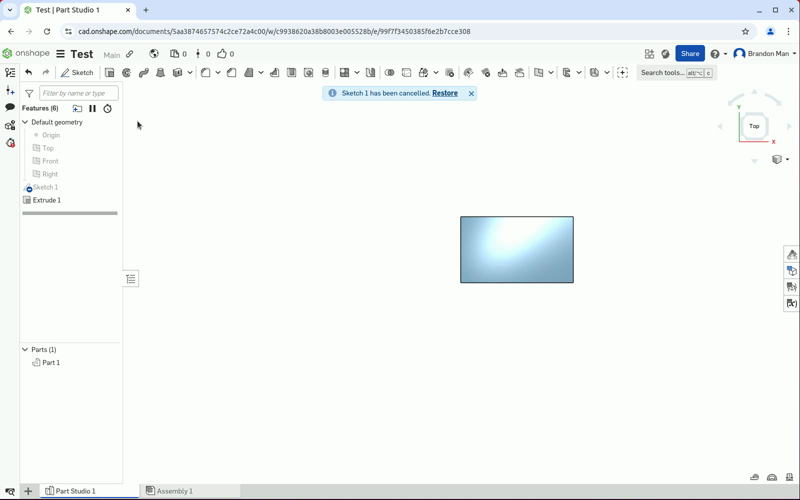
mouse_move(73, 189)
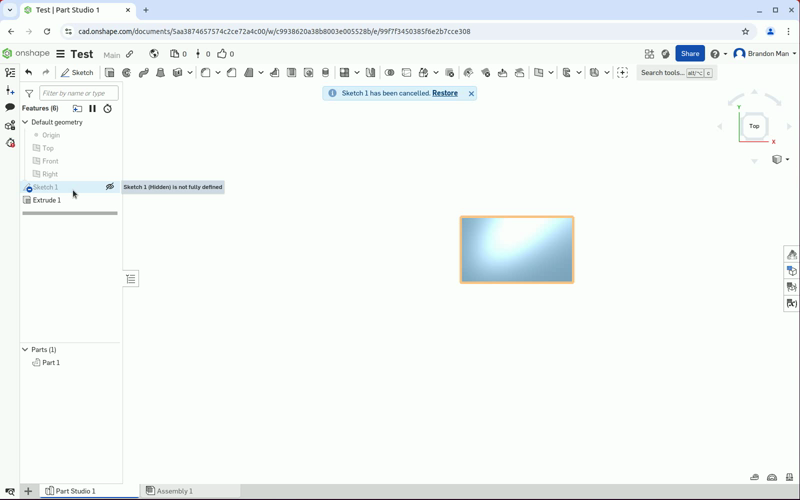
click(73, 189)
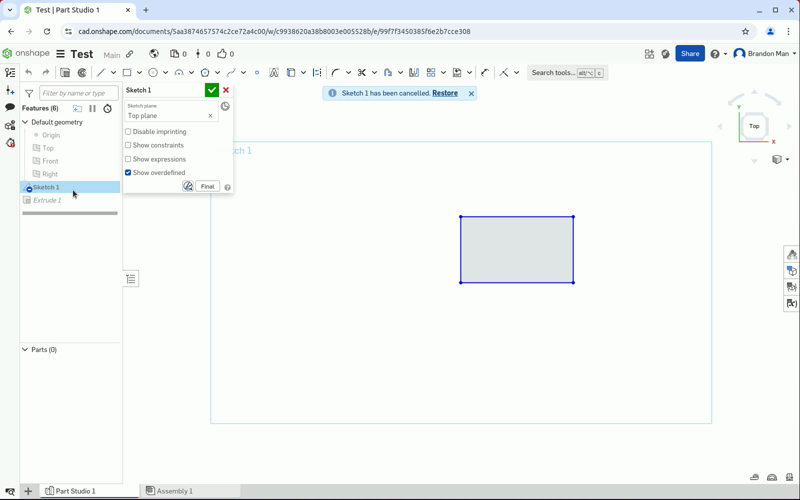
mouse_move(229, 92)
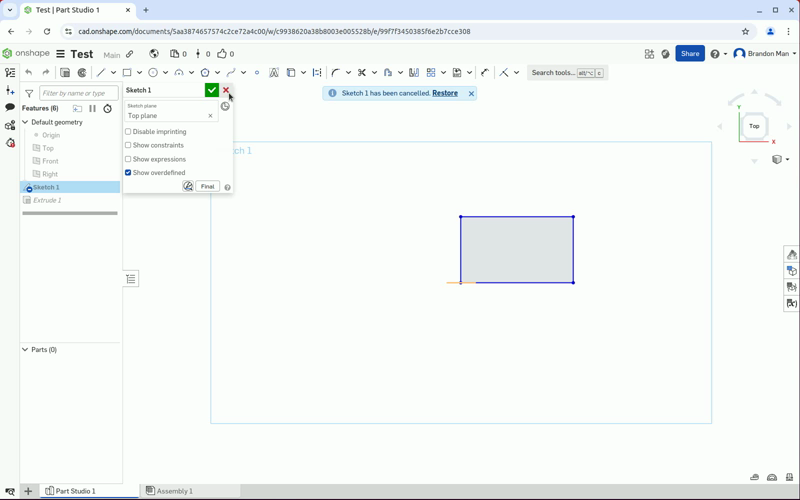
click(229, 92)
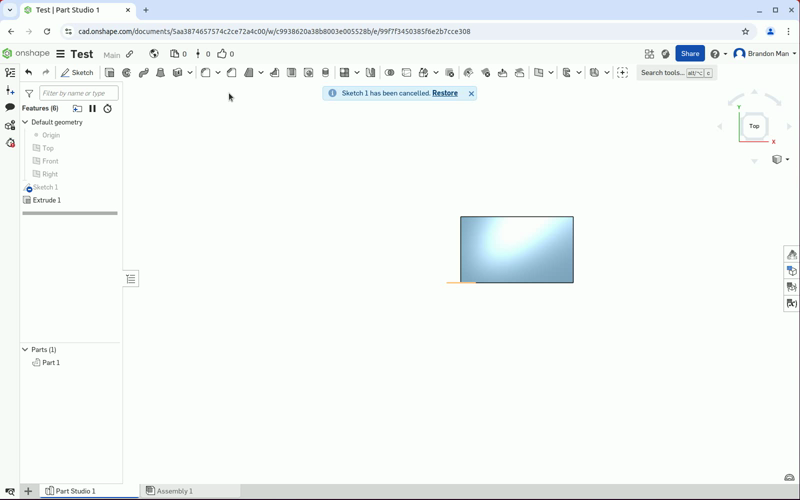
mouse_move(541, 75)
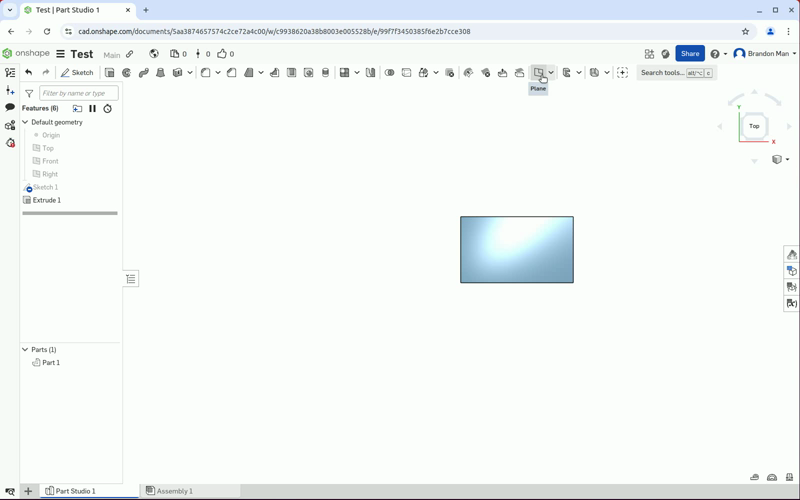
click(541, 75)
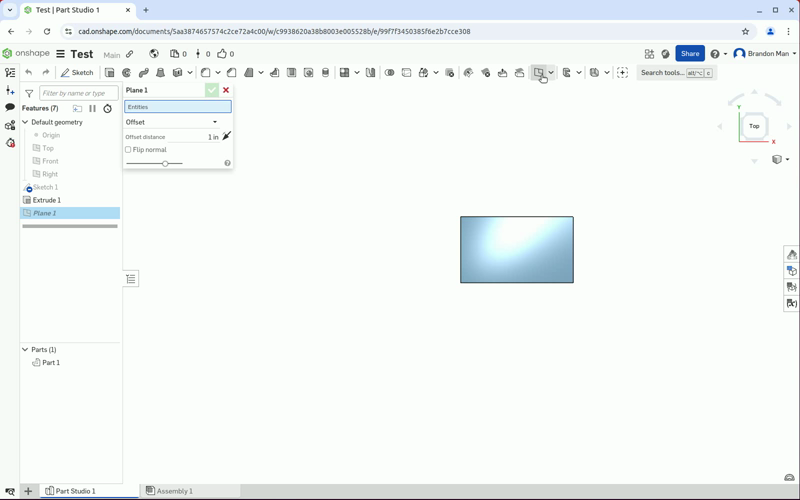
mouse_move(73, 150)
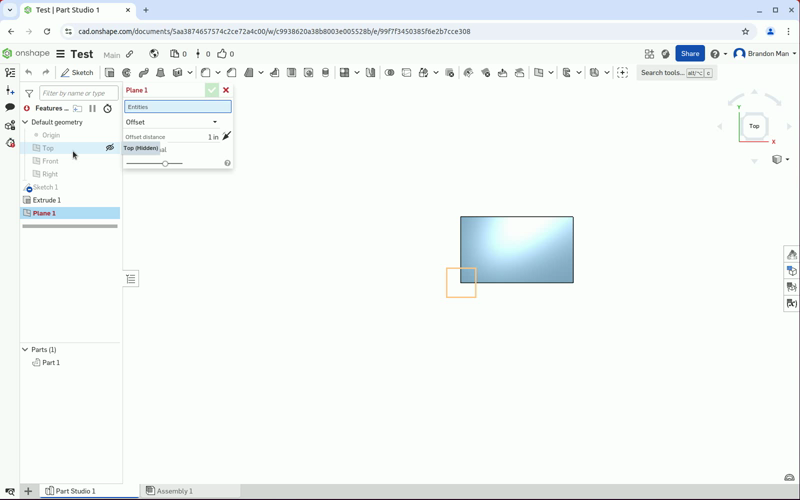
click(73, 150)
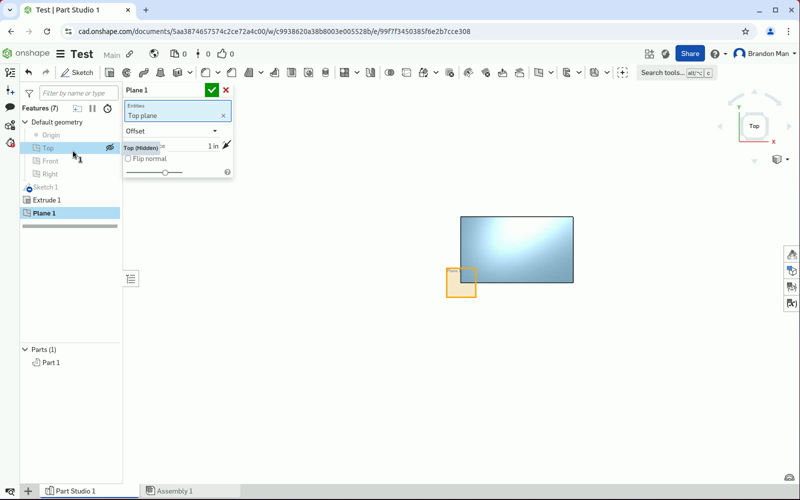
key(tab, 2)
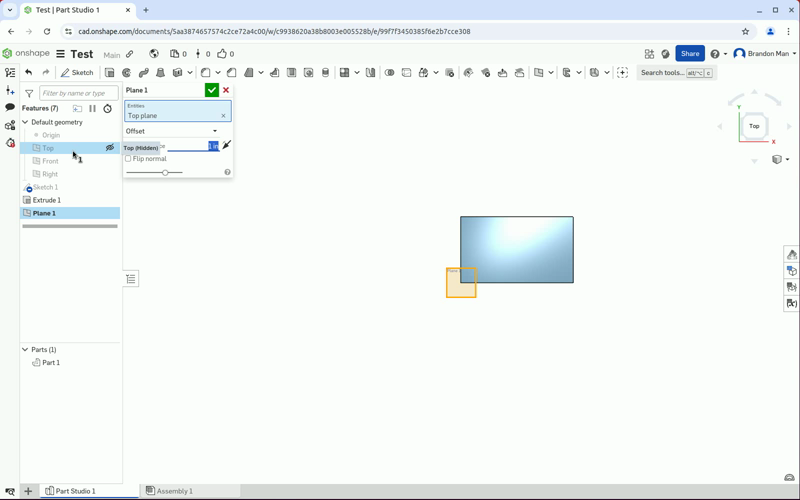
text(6.748)
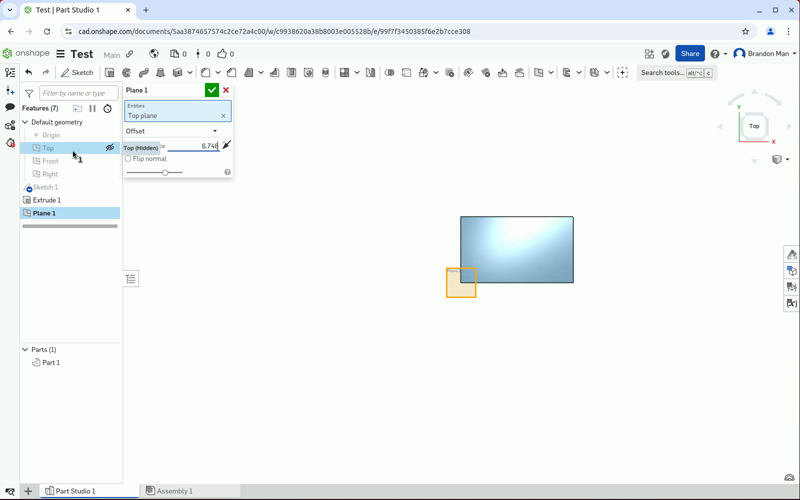
key(enter, 2)
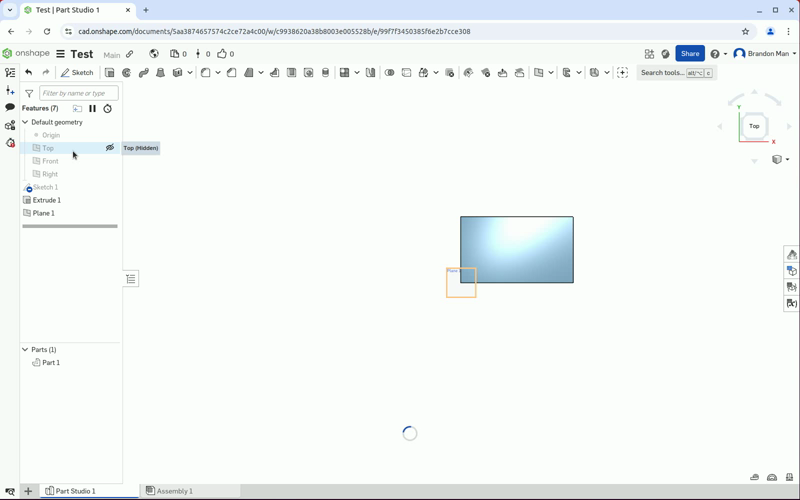
key(shift+s)
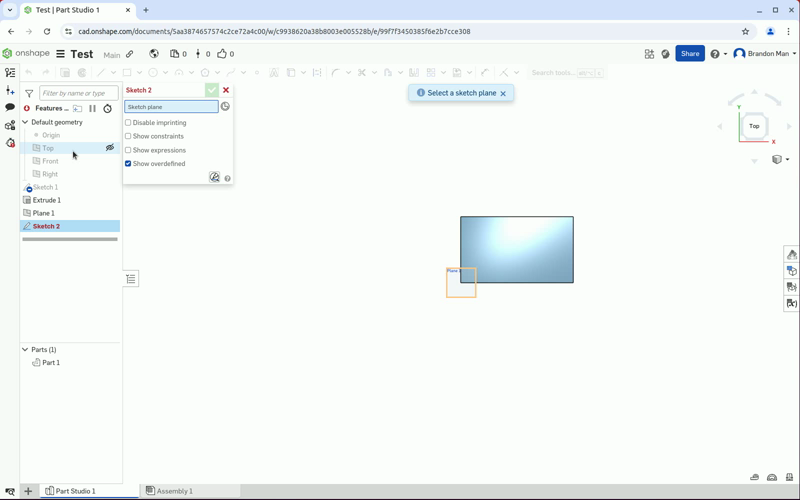
mouse_move(73, 215)
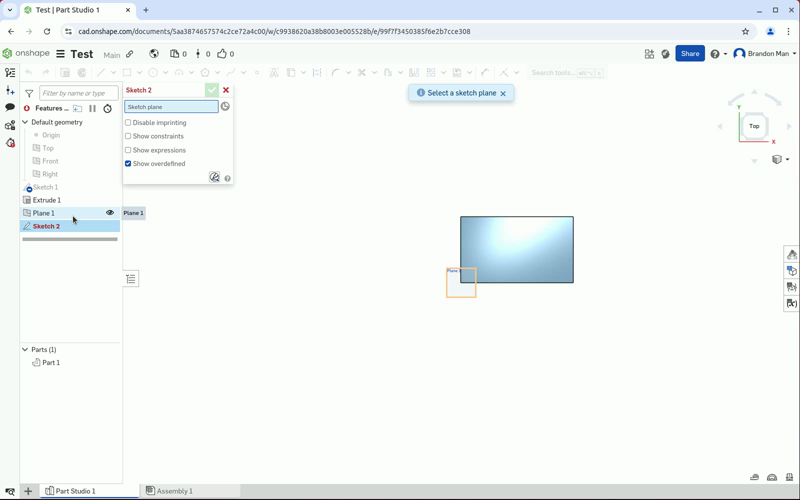
click(73, 215)
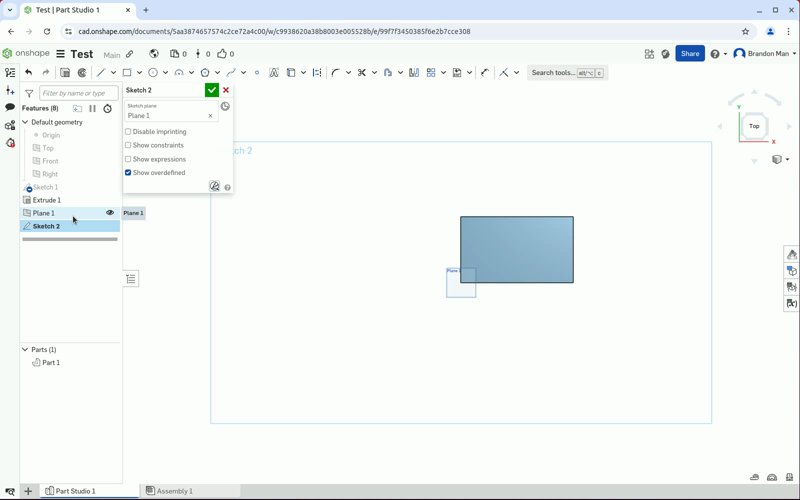
mouse_move(73, 352)
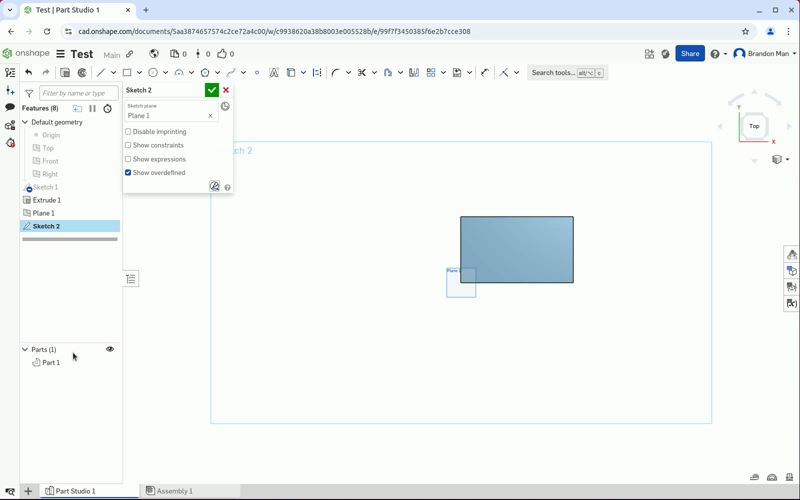
key(y)
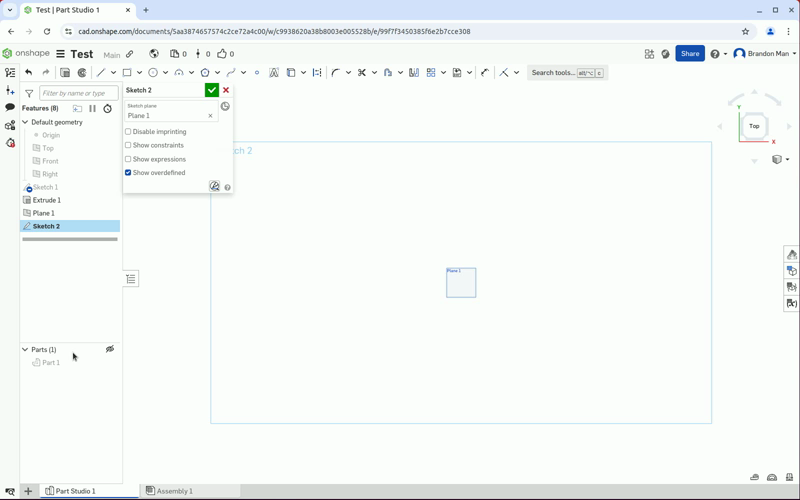
key(l)
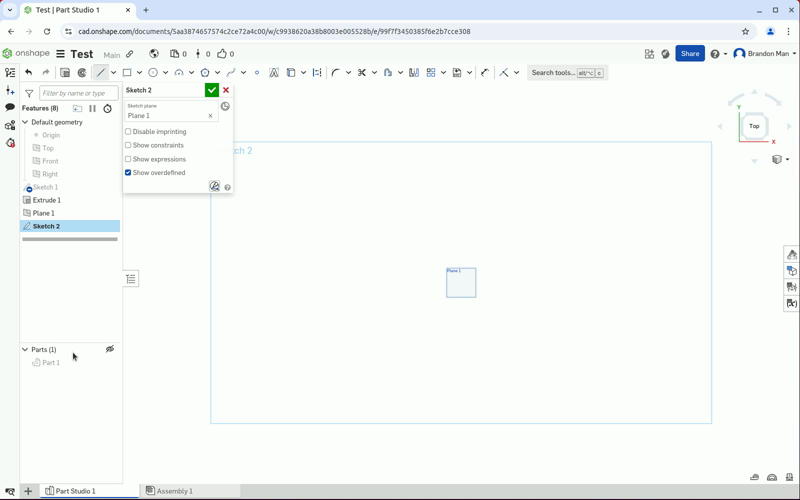
key_down(shift)
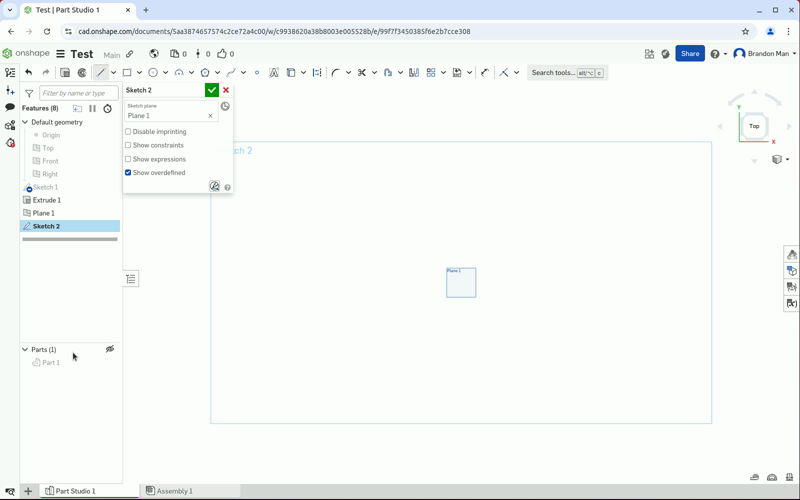
mouse_move(460, 250)
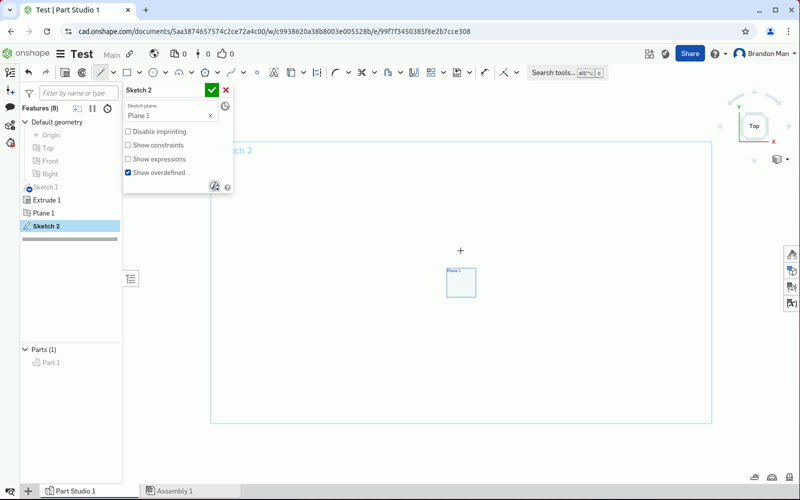
click(460, 250)
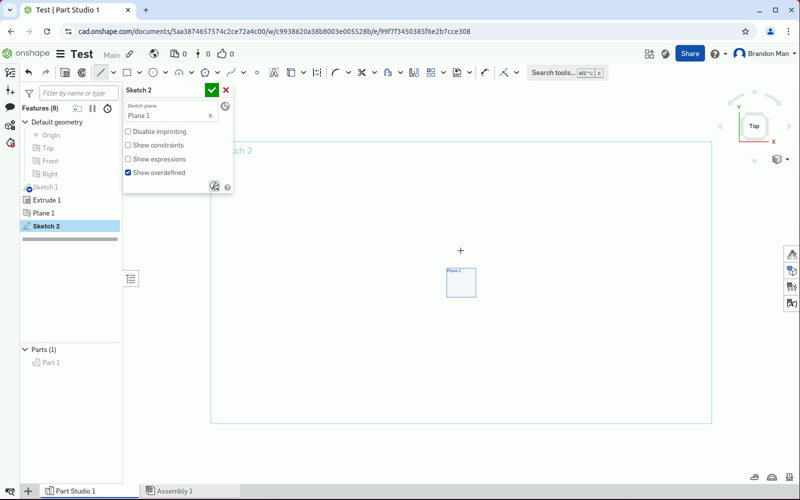
key_up(shift)
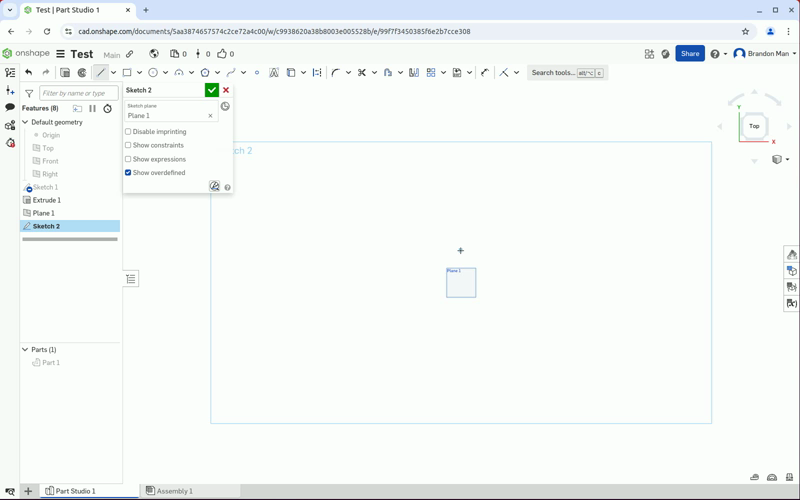
key_down(shift)
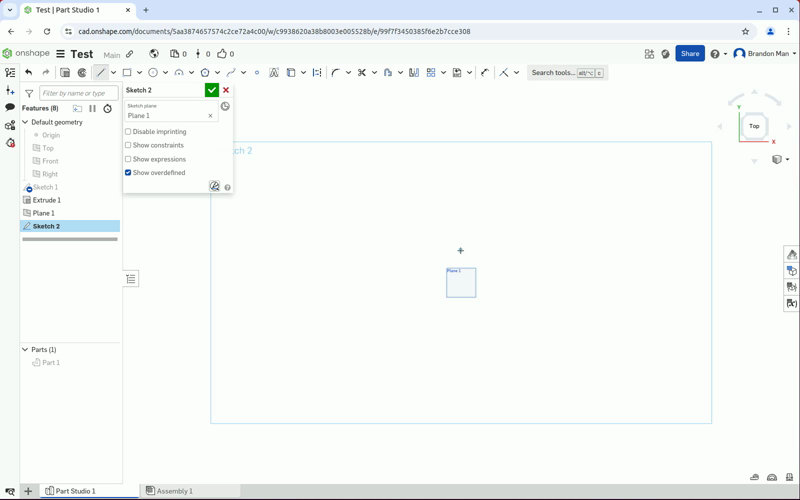
mouse_move(490, 250)
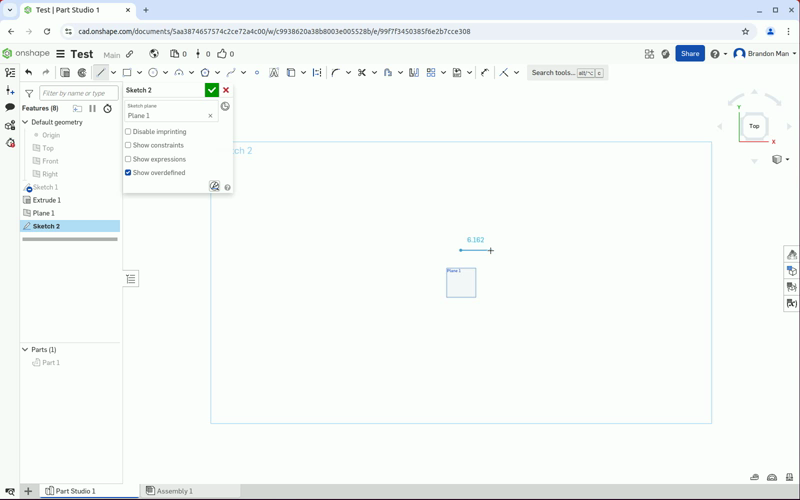
mouse_move(494, 250)
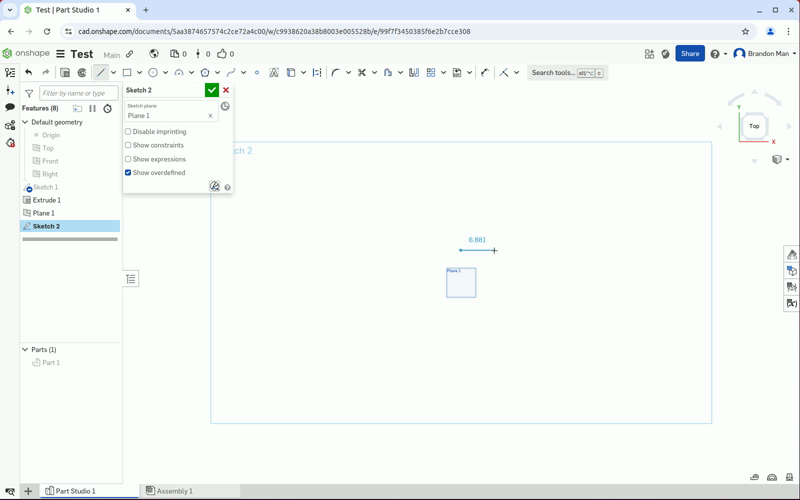
click(494, 250)
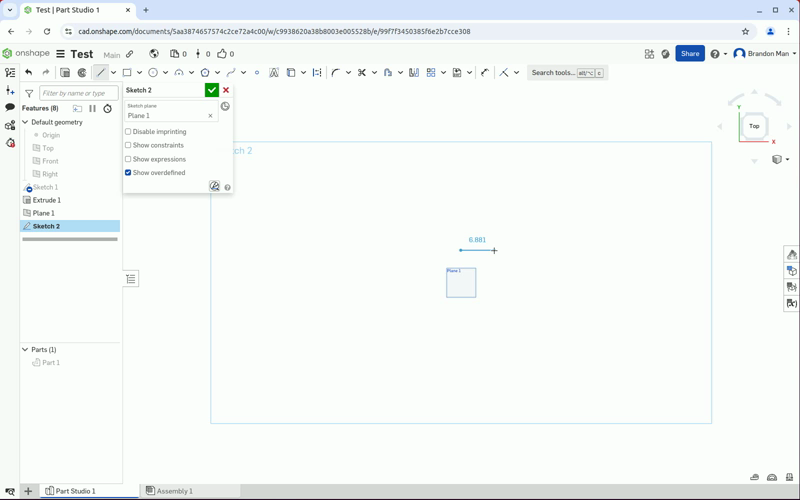
key_up(shift)
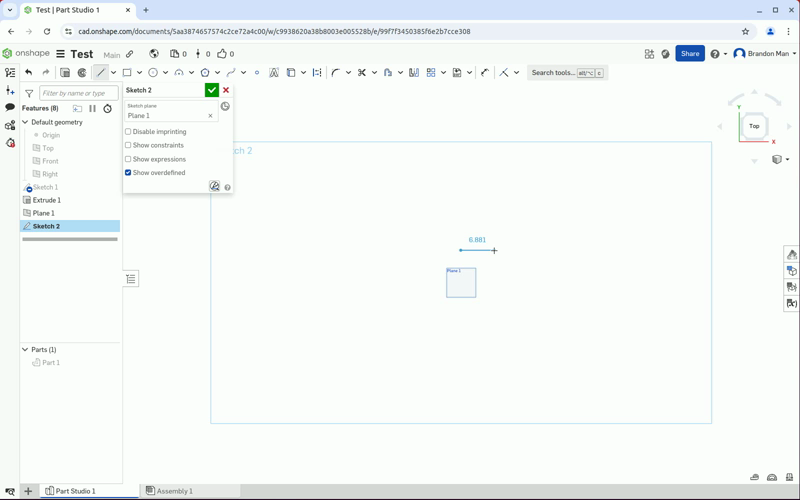
key_down(shift)
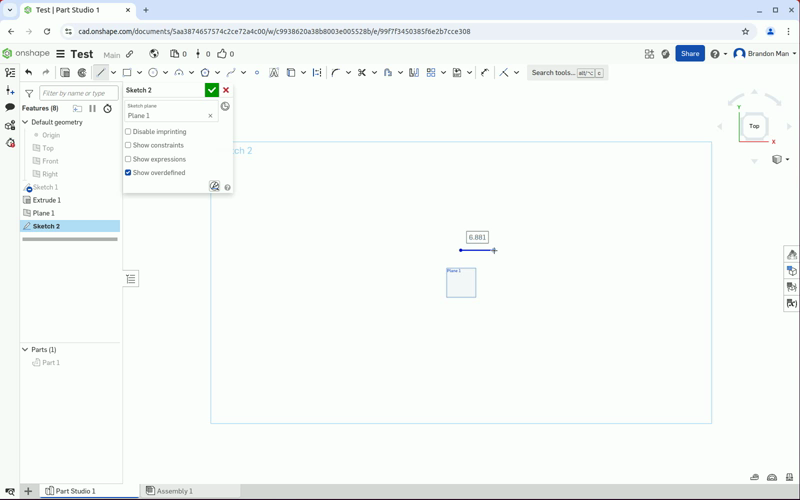
mouse_move(524, 250)
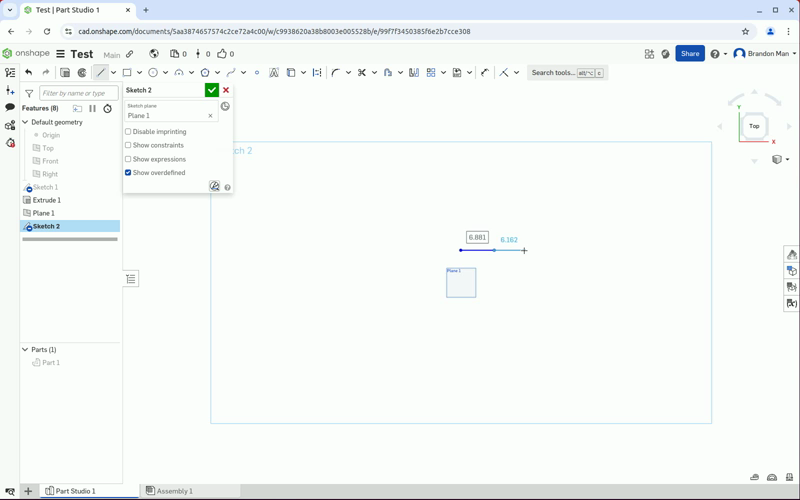
mouse_move(494, 216)
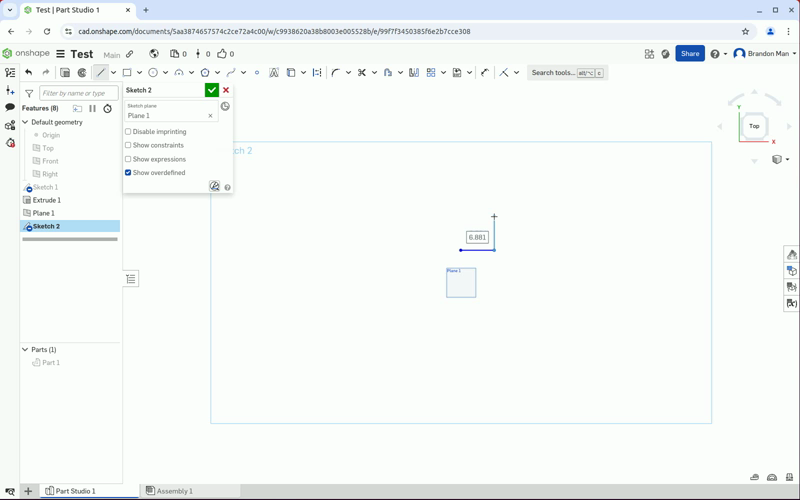
click(494, 216)
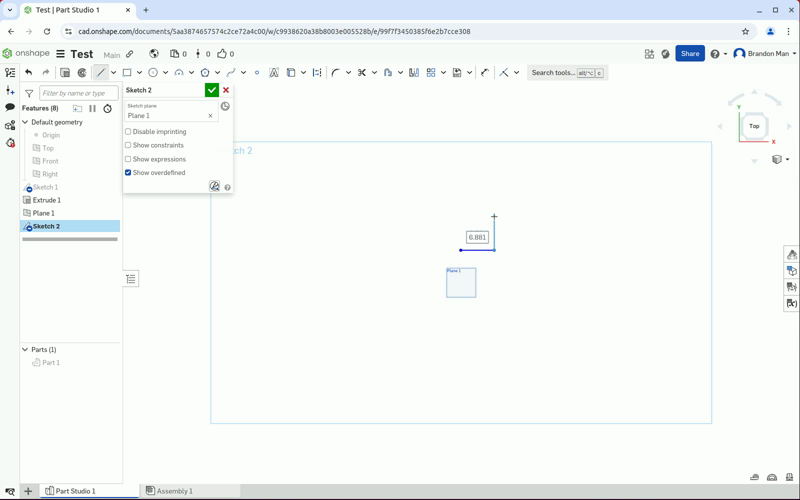
key_up(shift)
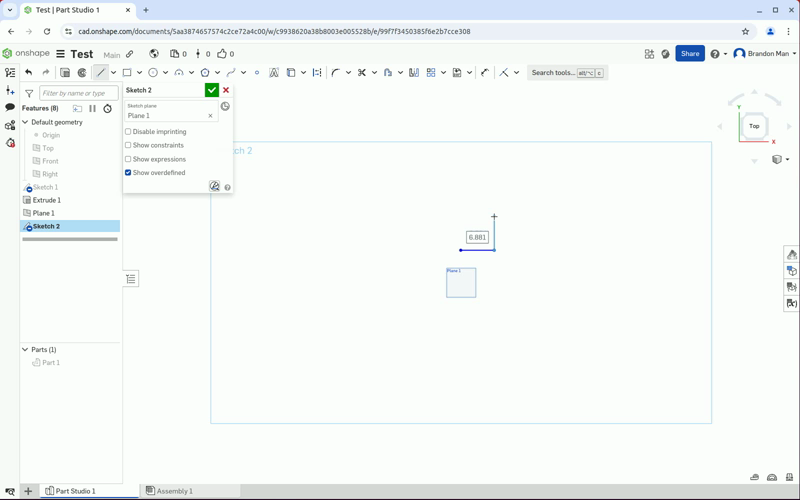
key_down(shift)
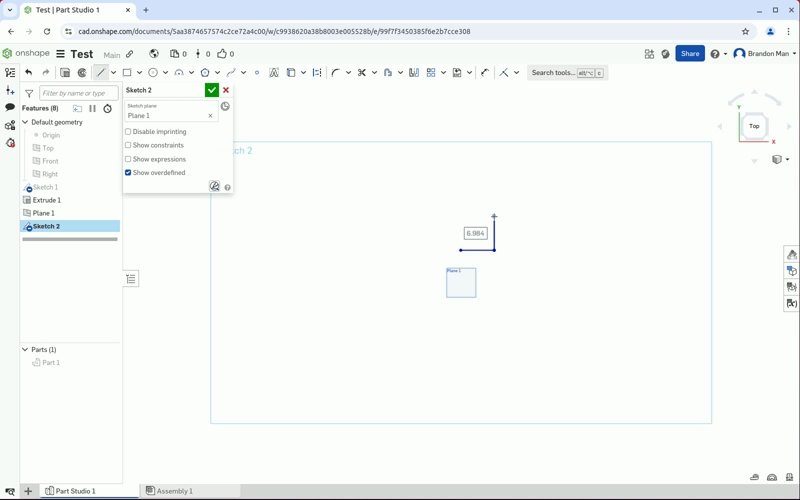
mouse_move(524, 216)
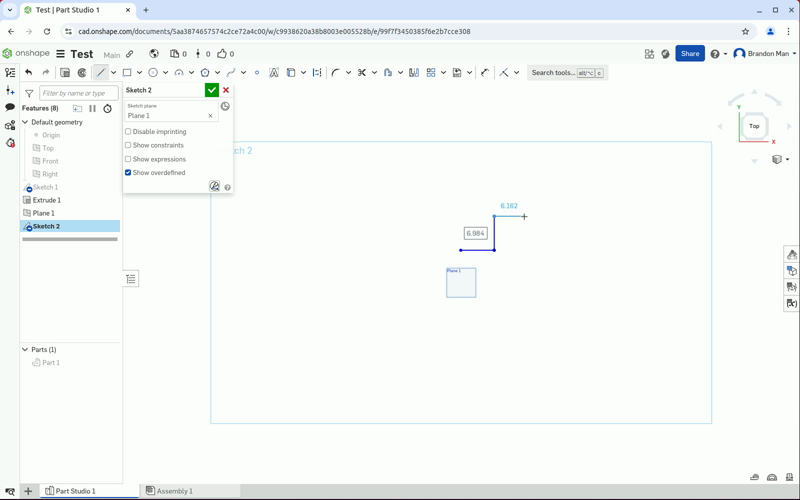
mouse_move(460, 216)
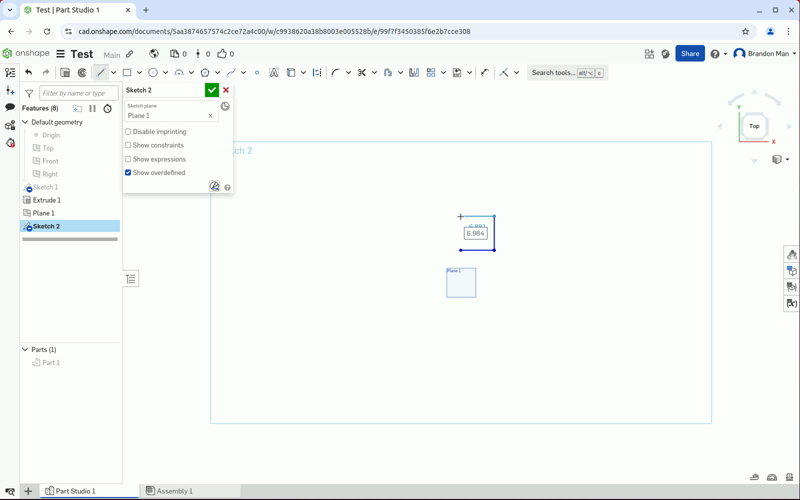
click(460, 216)
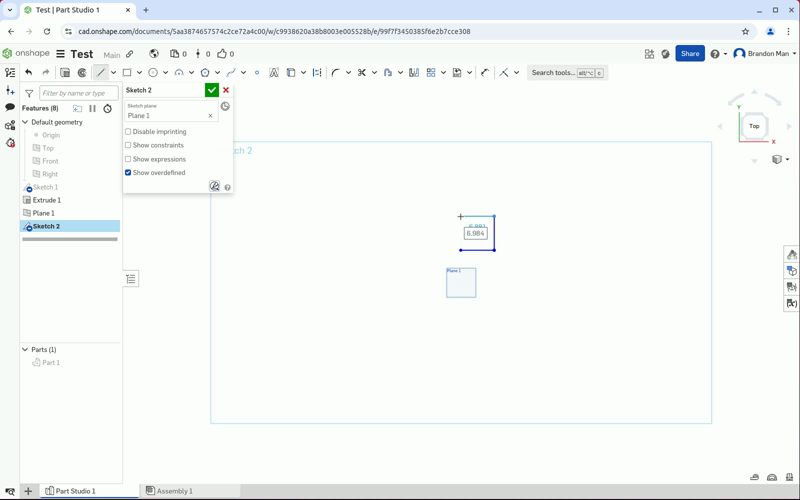
key_up(shift)
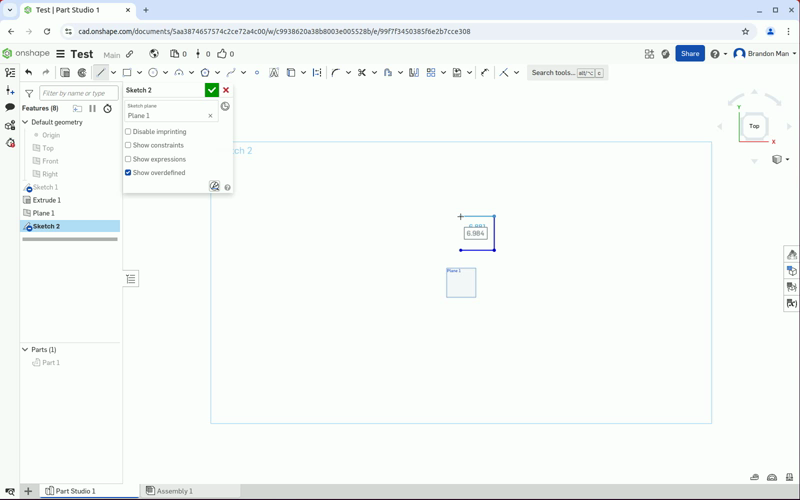
mouse_move(490, 216)
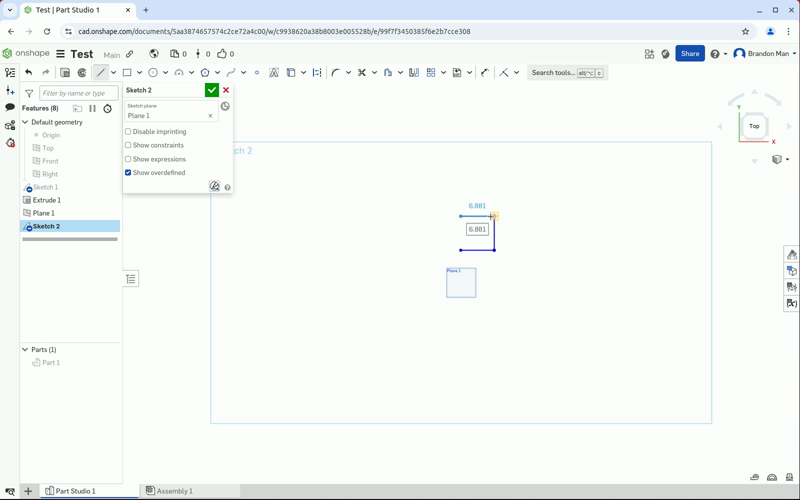
key_down(shift)
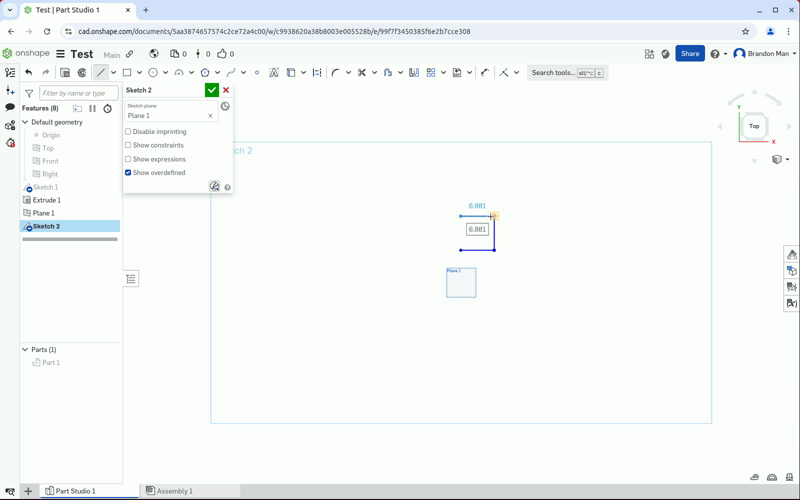
mouse_move(460, 250)
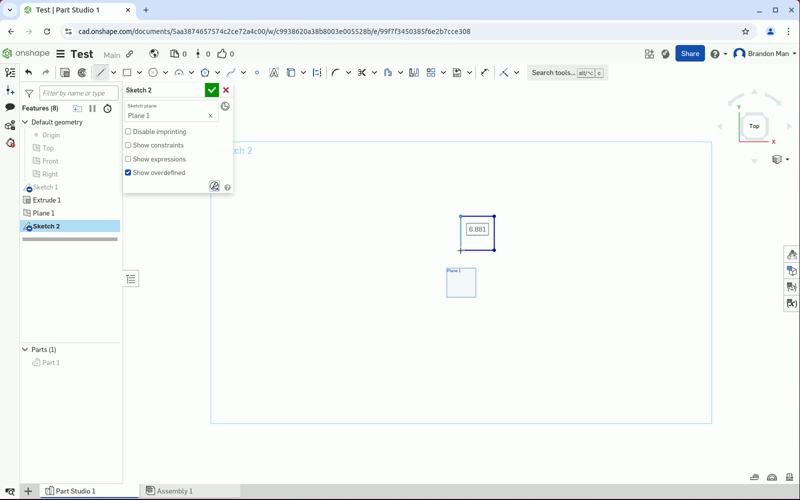
key_up(shift)
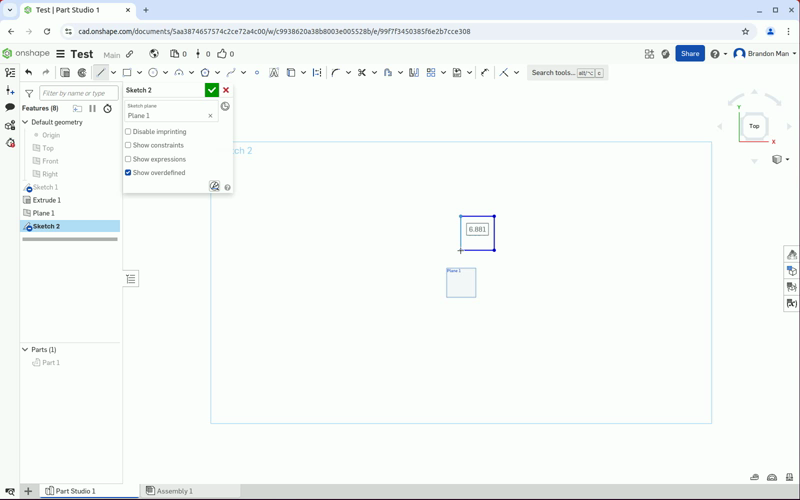
click(460, 250)
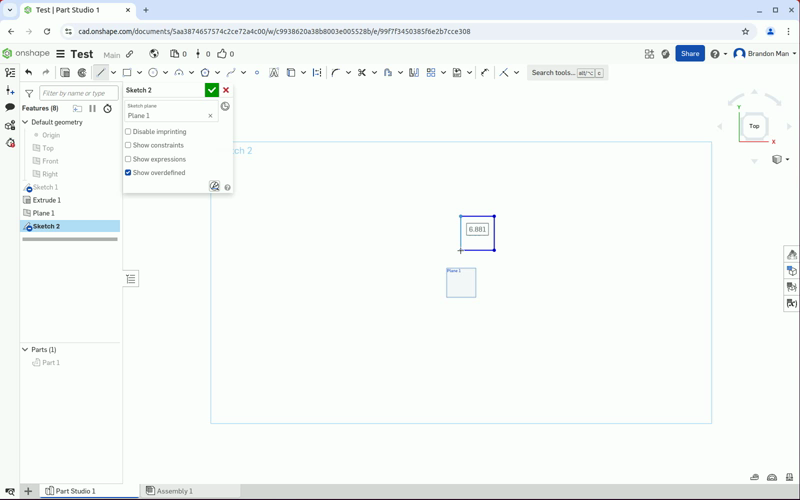
key(esc)
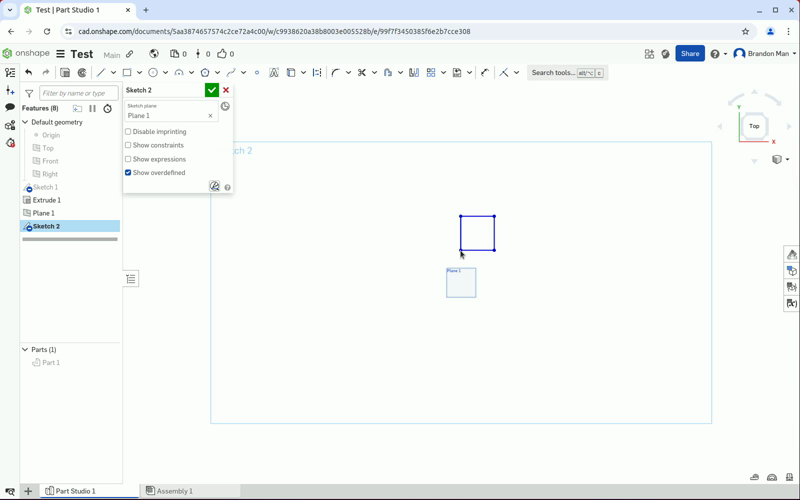
mouse_move(478, 221)
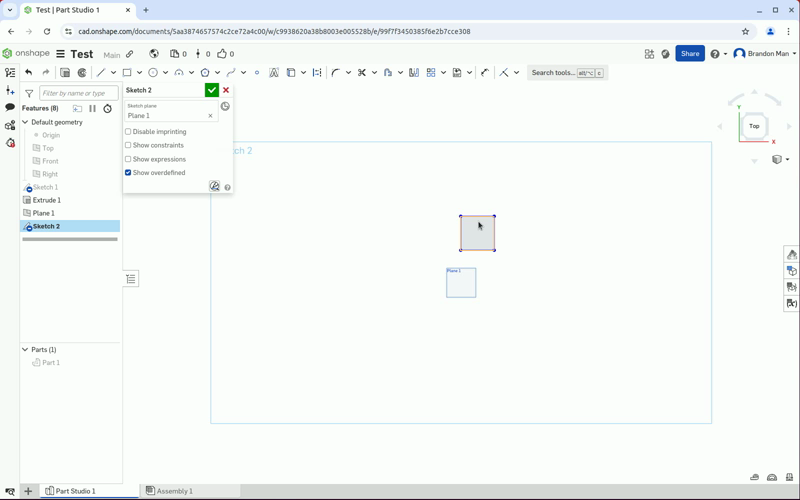
scroll(6)
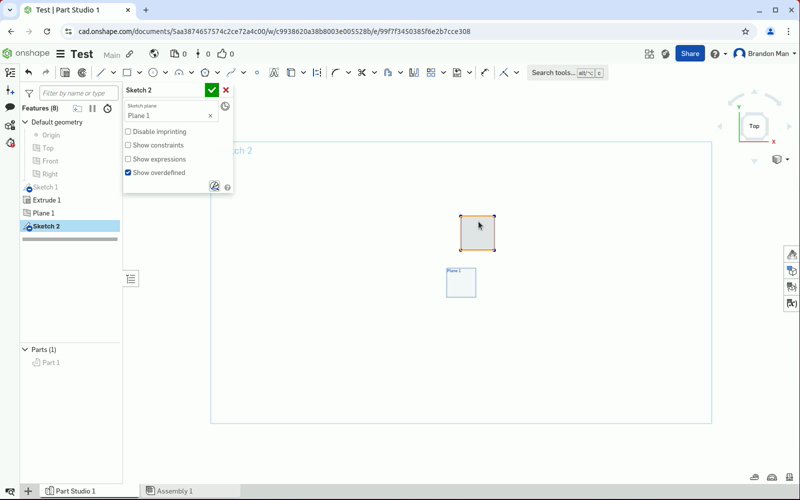
scroll(6)
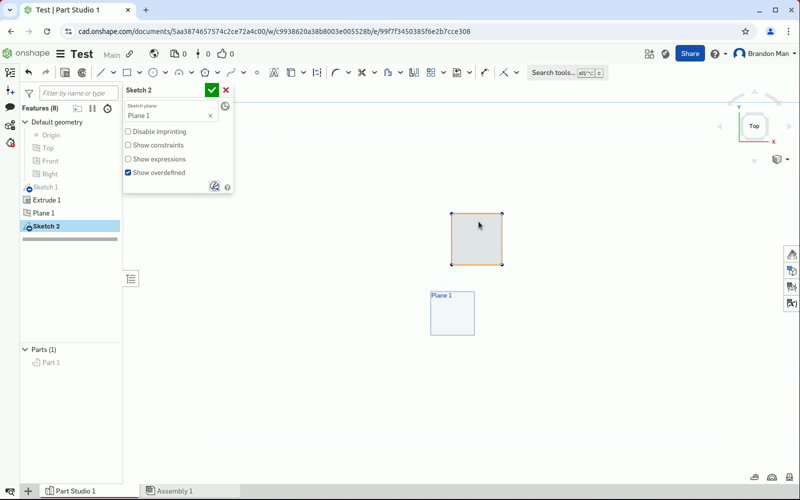
scroll(6)
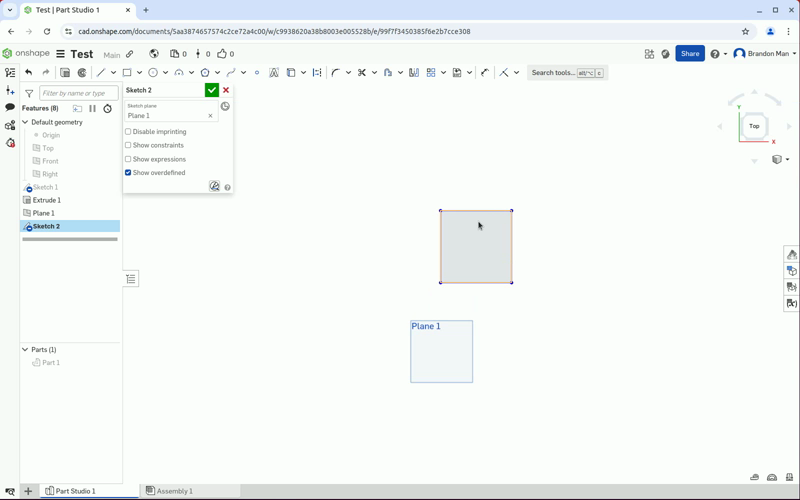
scroll(6)
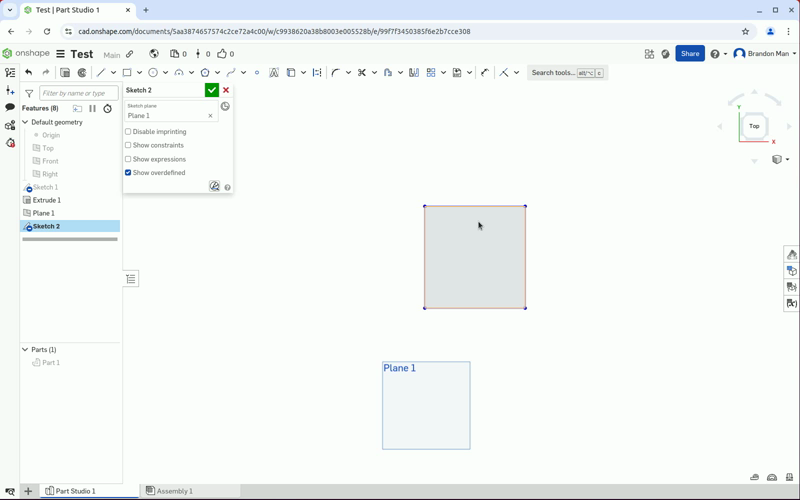
scroll(6)
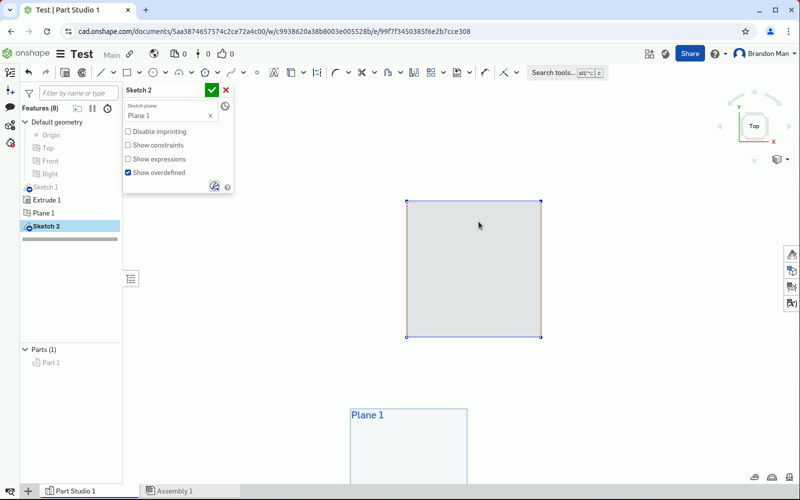
scroll(6)
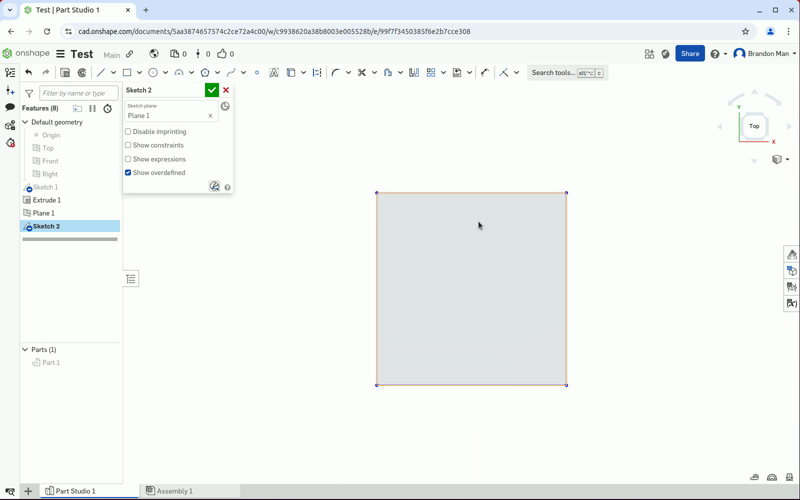
scroll(6)
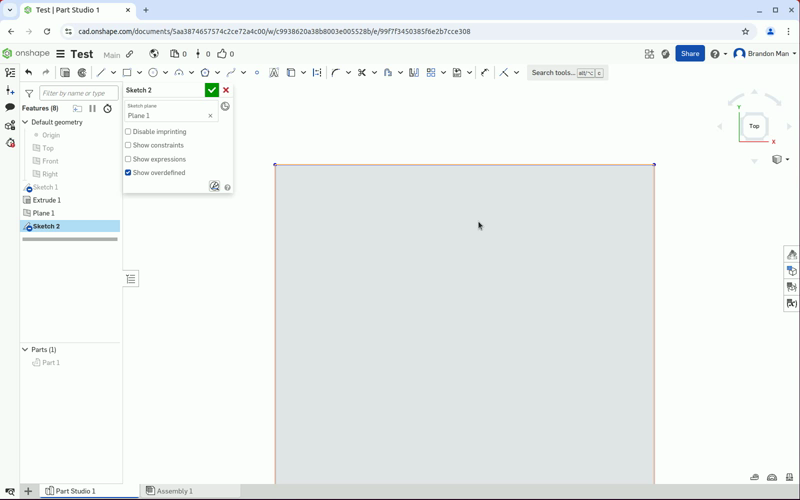
click(478, 221)
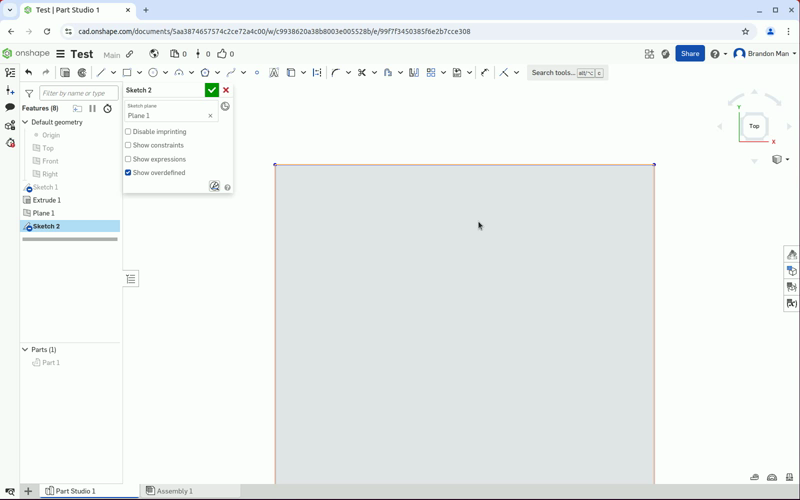
scroll(-6)
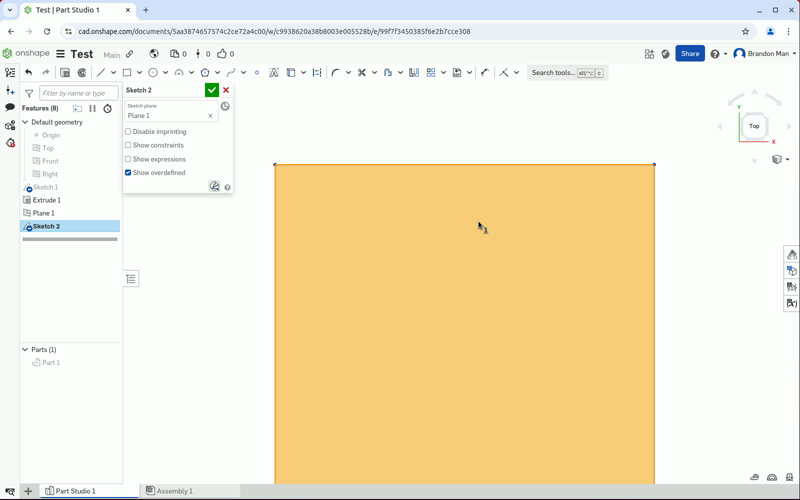
scroll(-6)
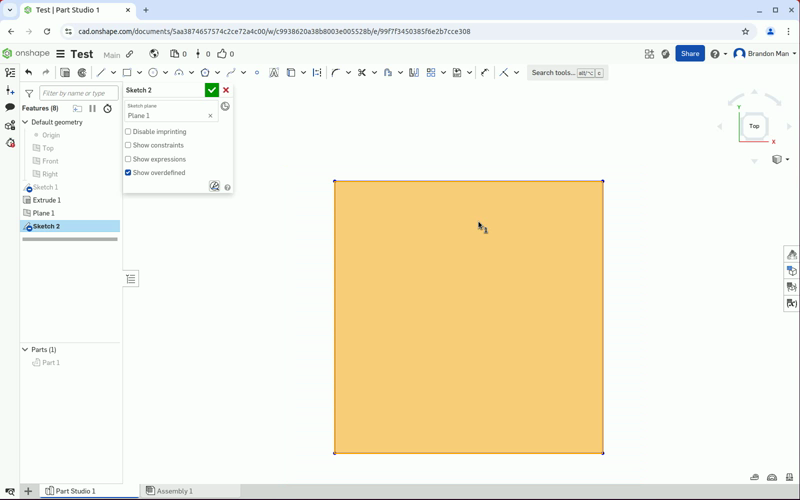
scroll(-6)
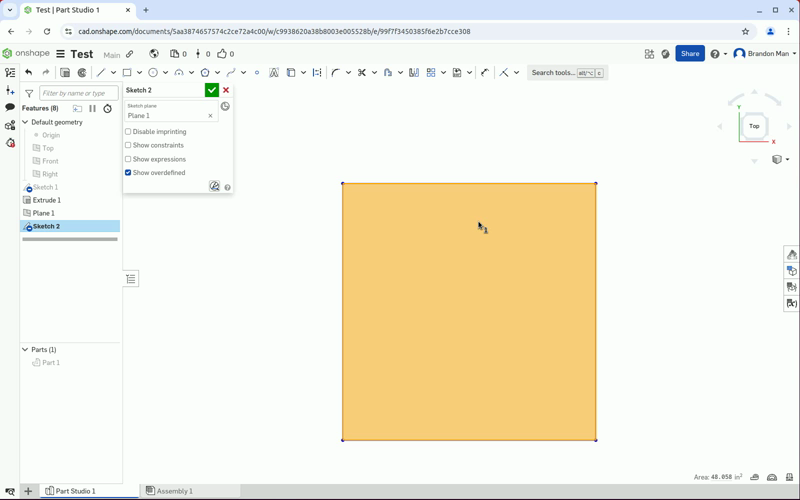
scroll(-6)
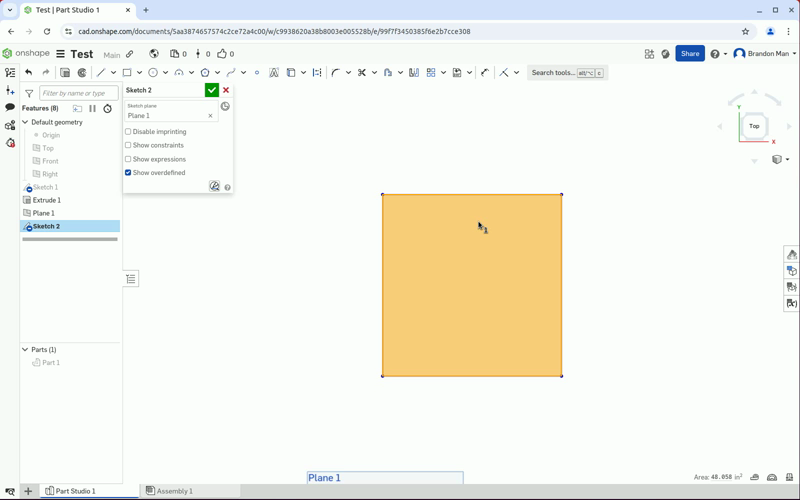
scroll(-6)
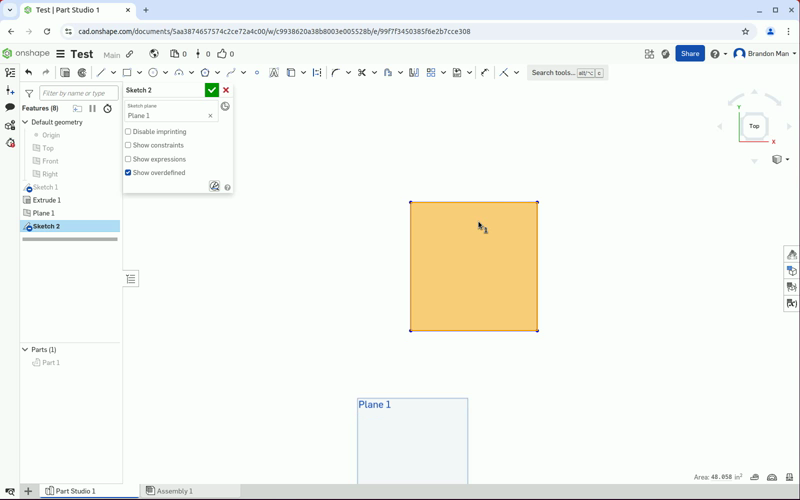
scroll(-6)
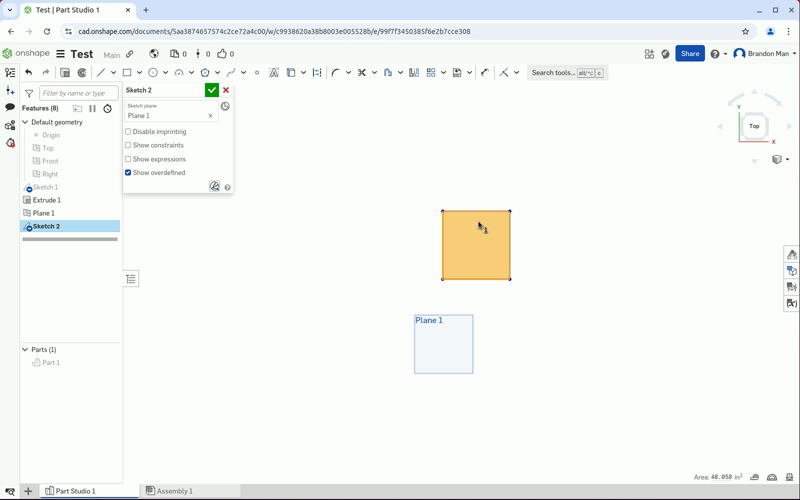
scroll(-6)
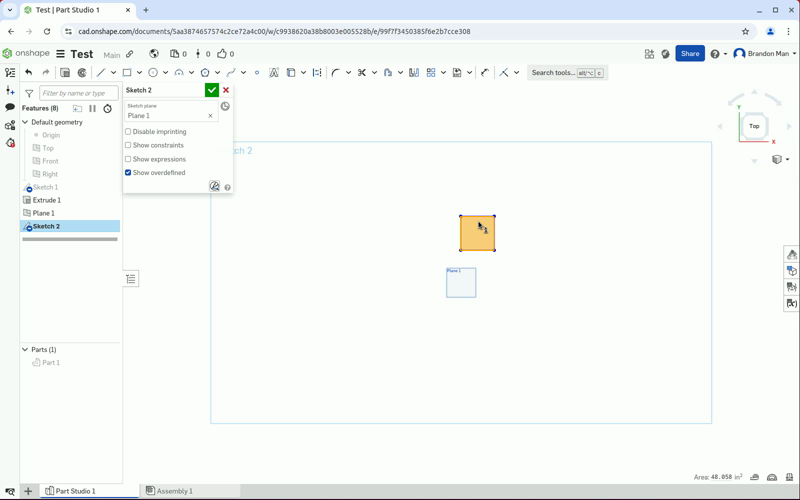
mouse_move(73, 352)
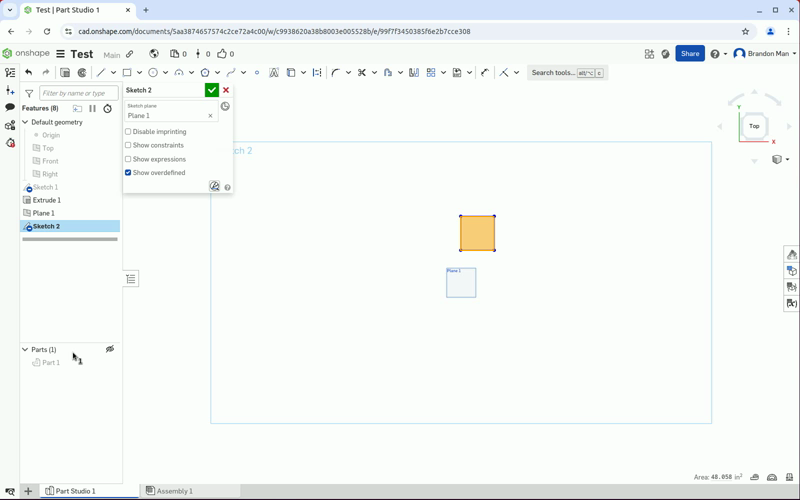
key(shift+y)
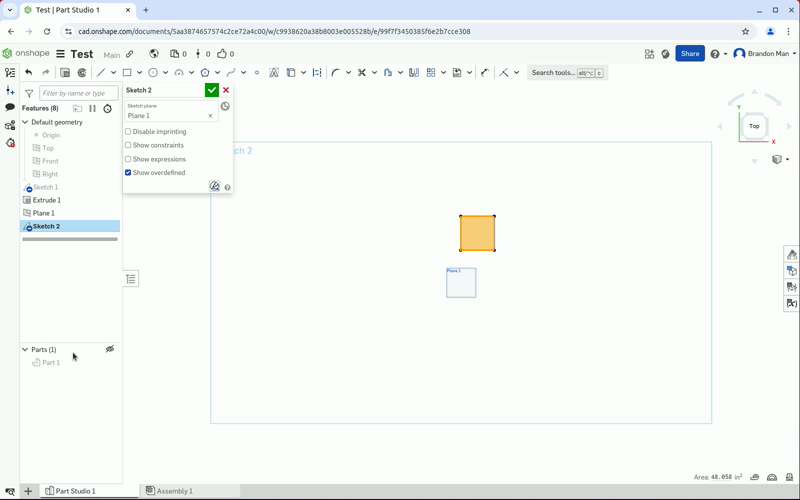
key(shift+e)
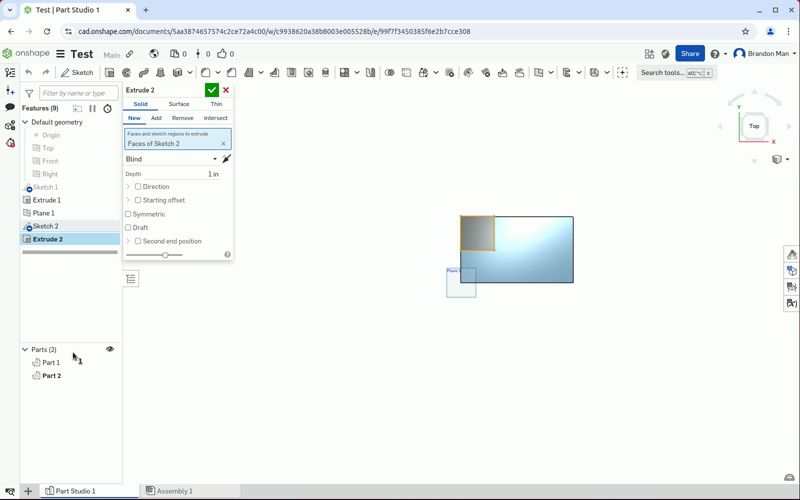
mouse_move(143, 106)
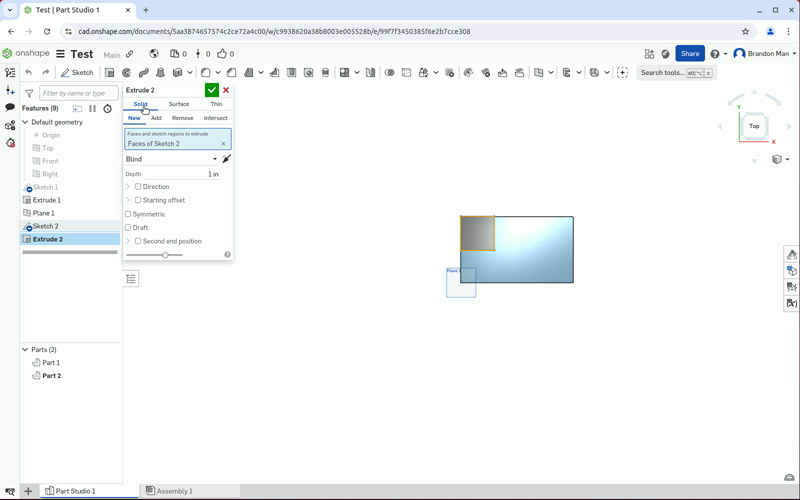
click(143, 106)
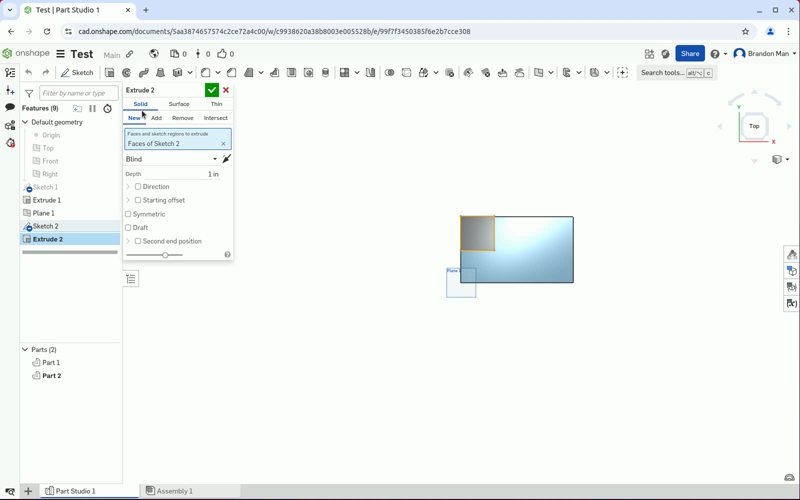
mouse_move(137, 120)
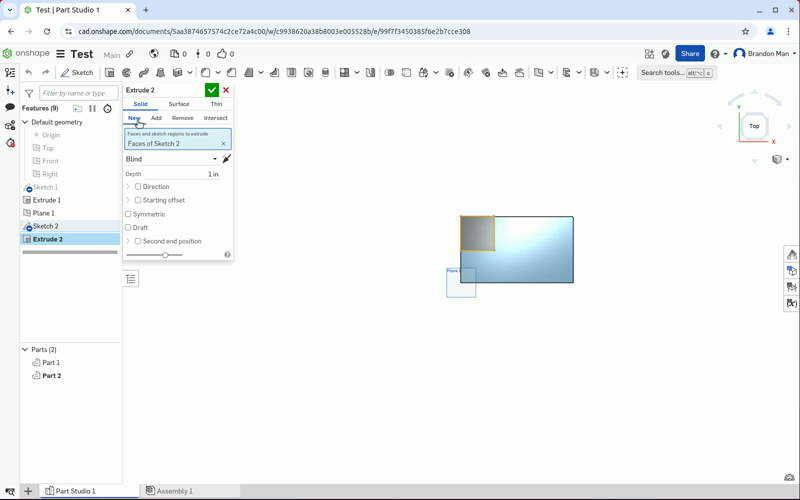
click(137, 120)
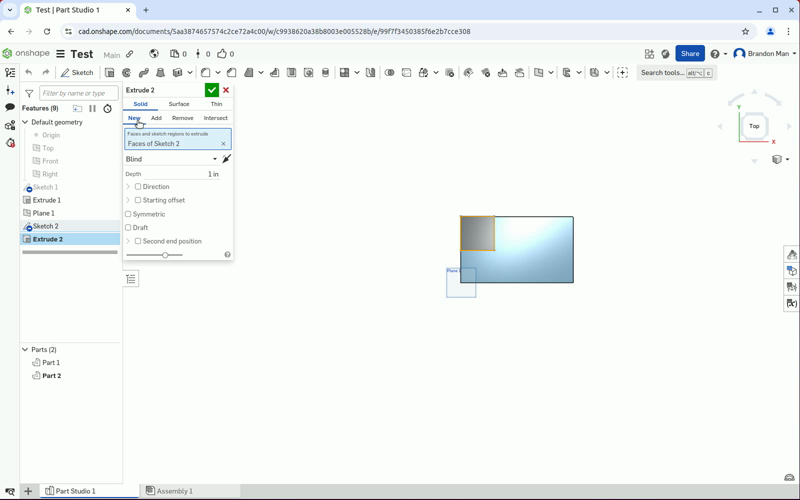
key(tab, 4)
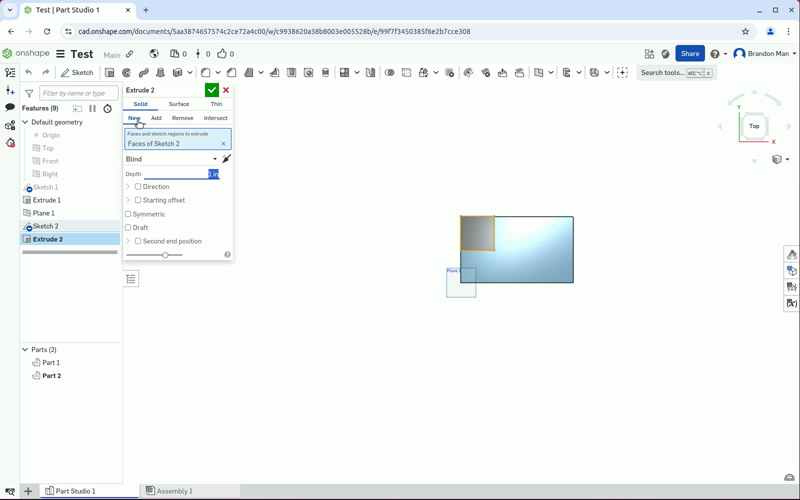
text(5.536)
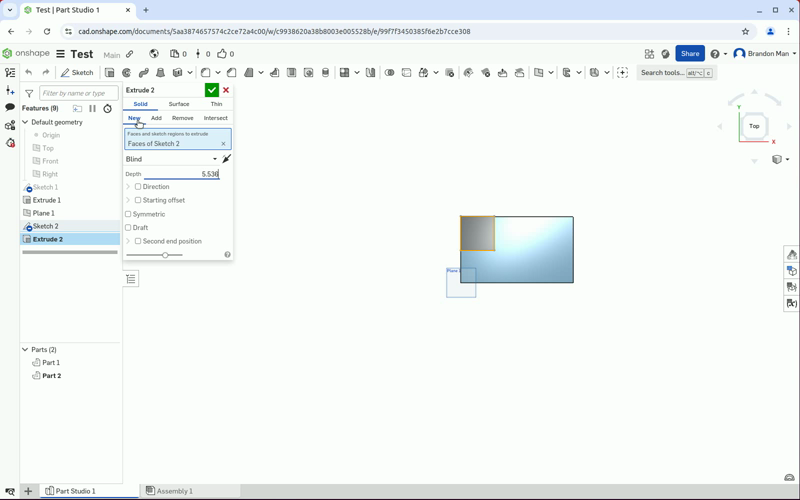
key(enter)
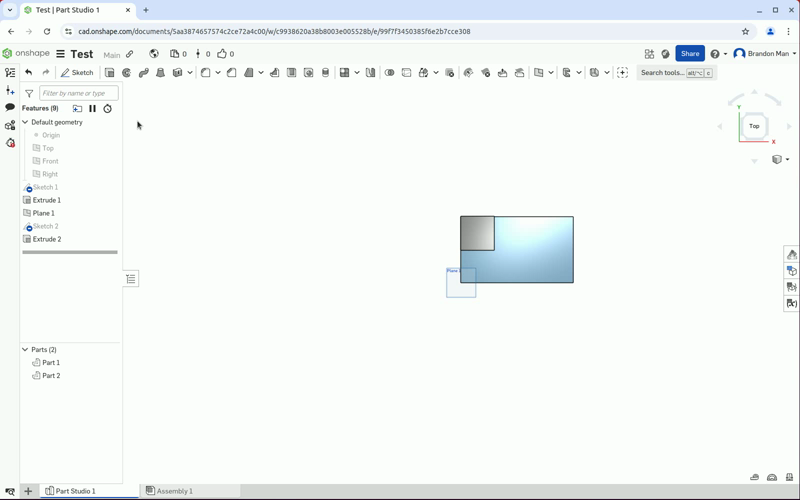
key(shift+h)
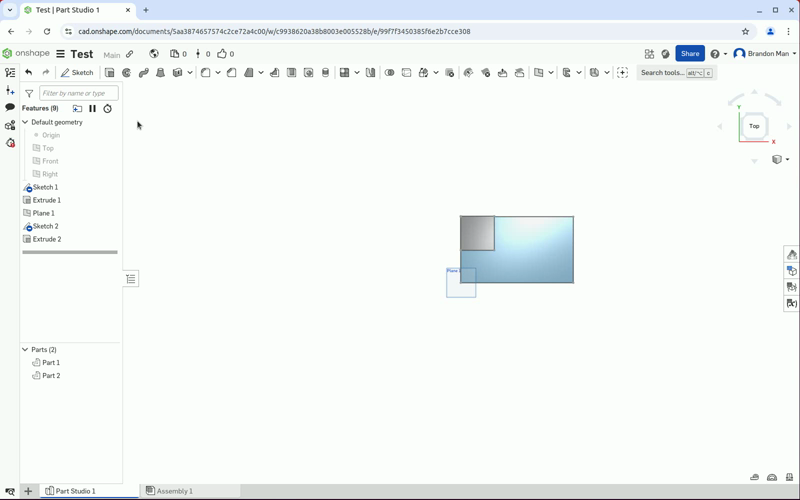
key(shift+h)
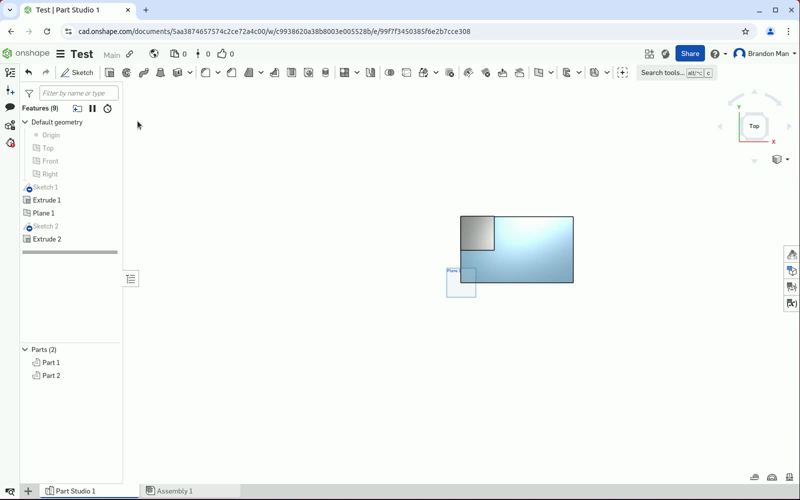
mouse_move(73, 189)
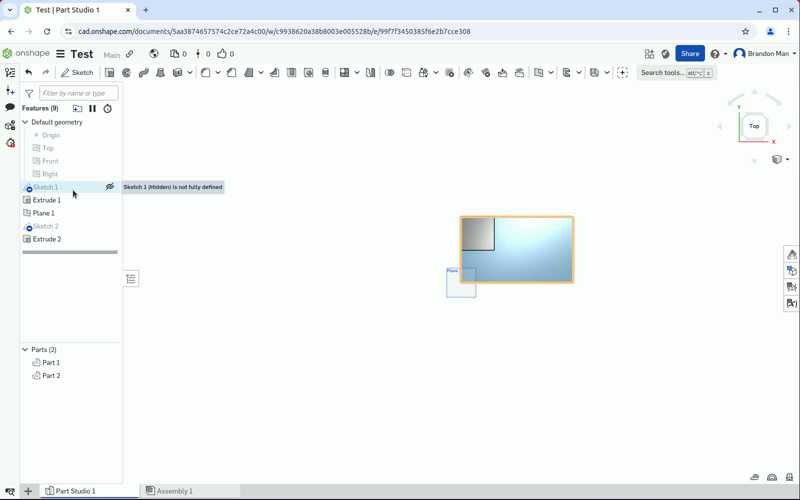
click(73, 189)
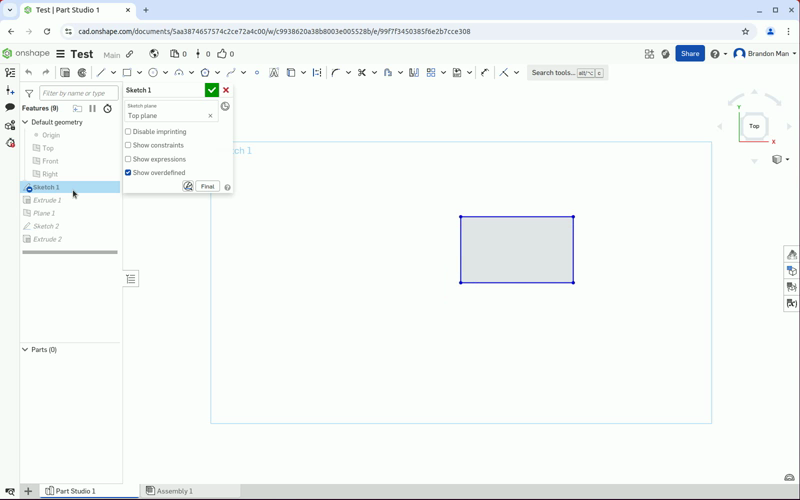
mouse_move(229, 92)
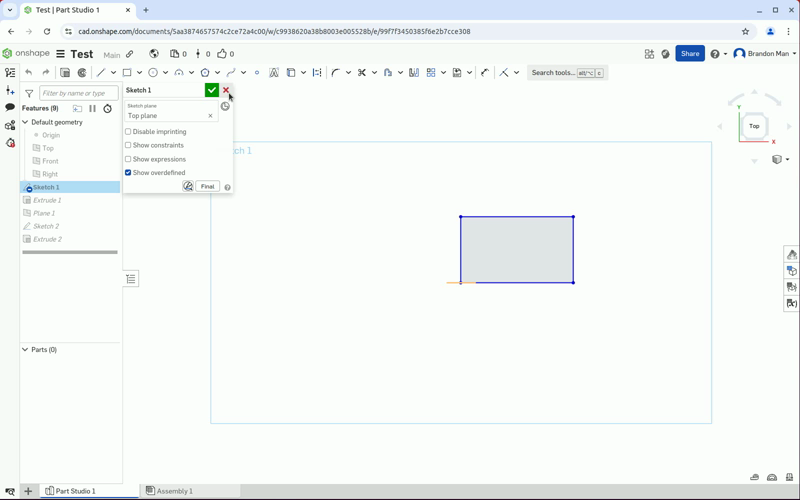
click(229, 92)
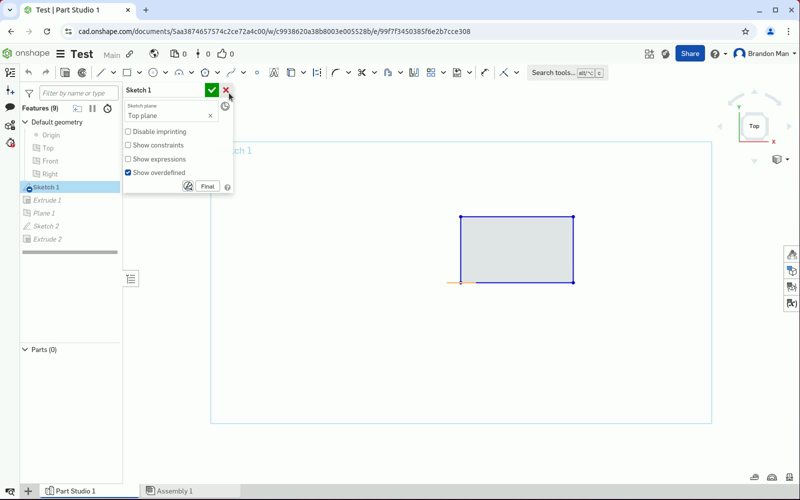
key(shift+s)
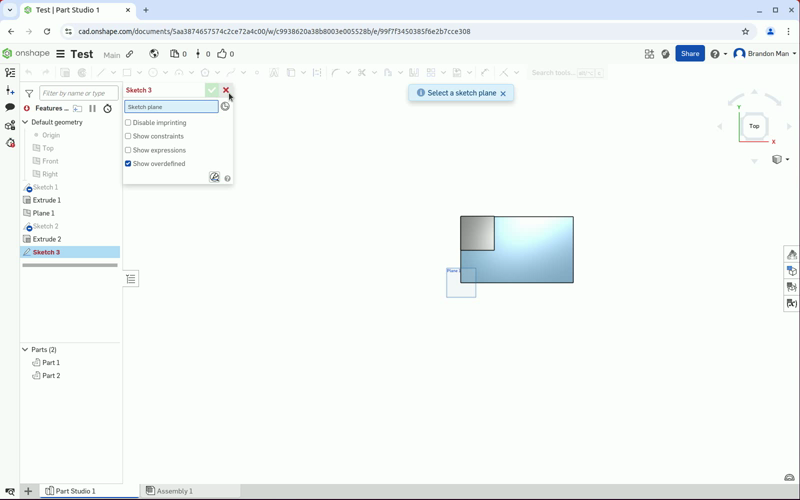
mouse_move(73, 215)
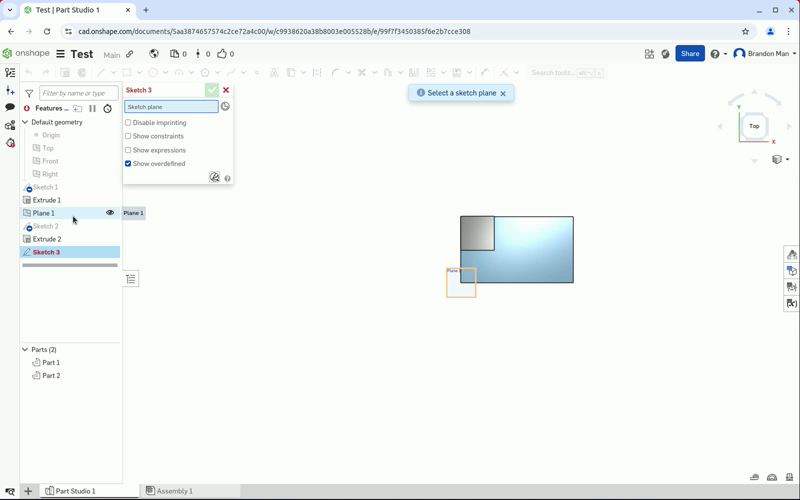
click(73, 215)
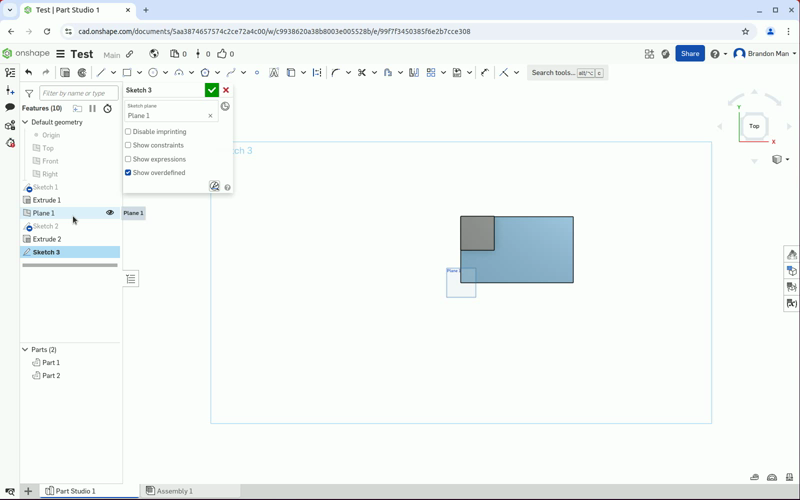
mouse_move(73, 352)
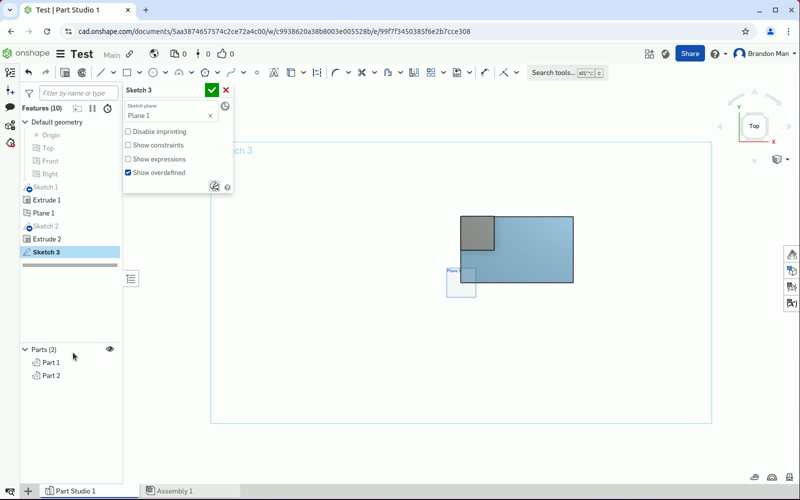
key(y)
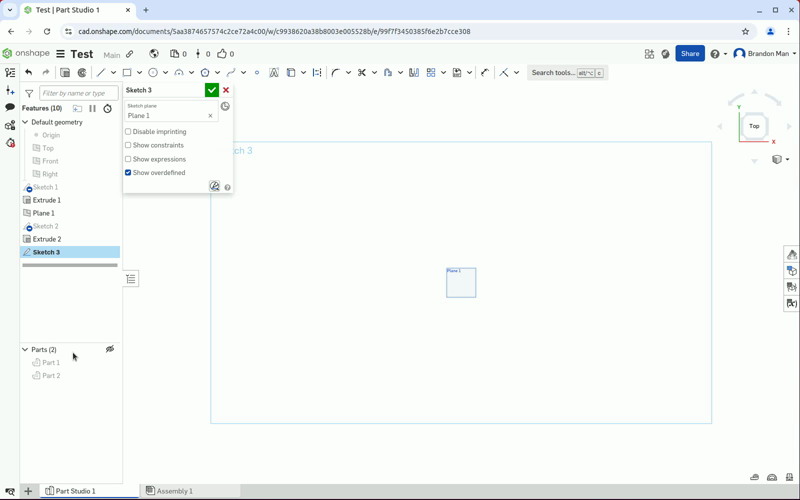
key(l)
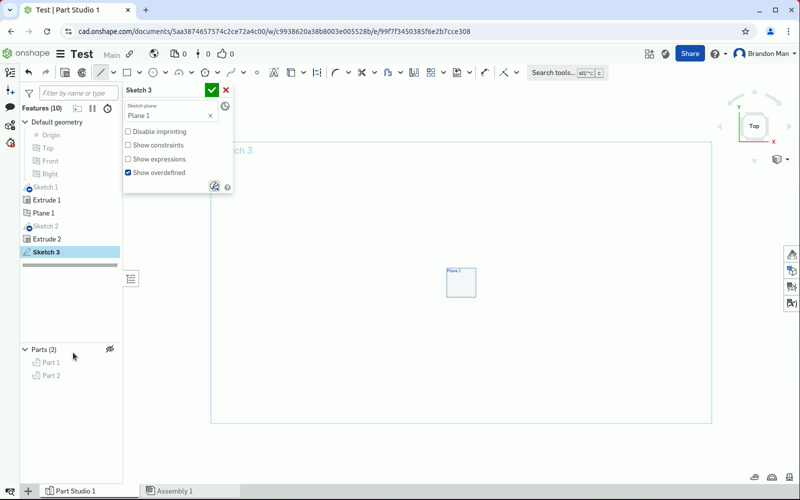
key_down(shift)
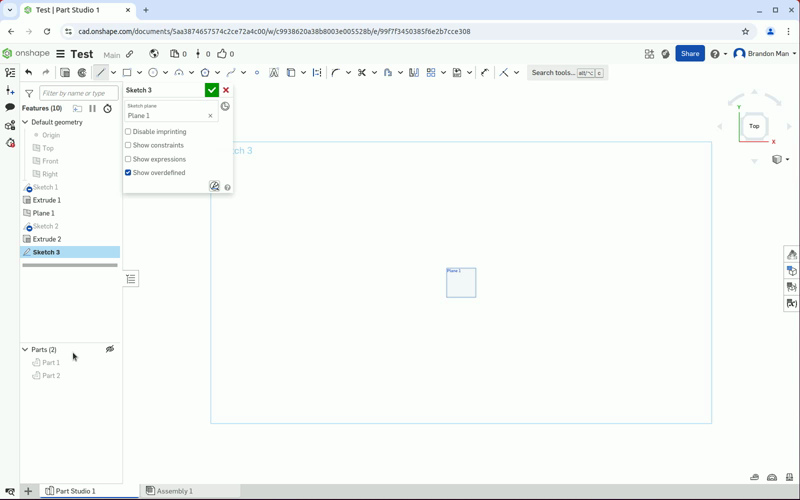
mouse_move(540, 250)
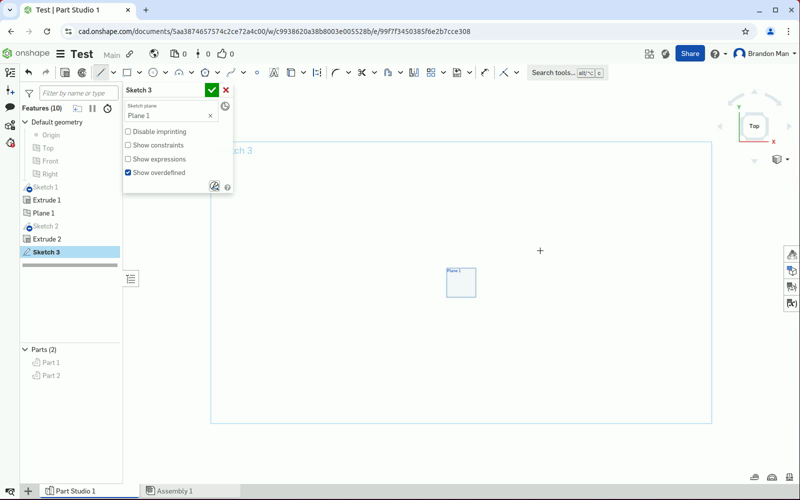
click(540, 250)
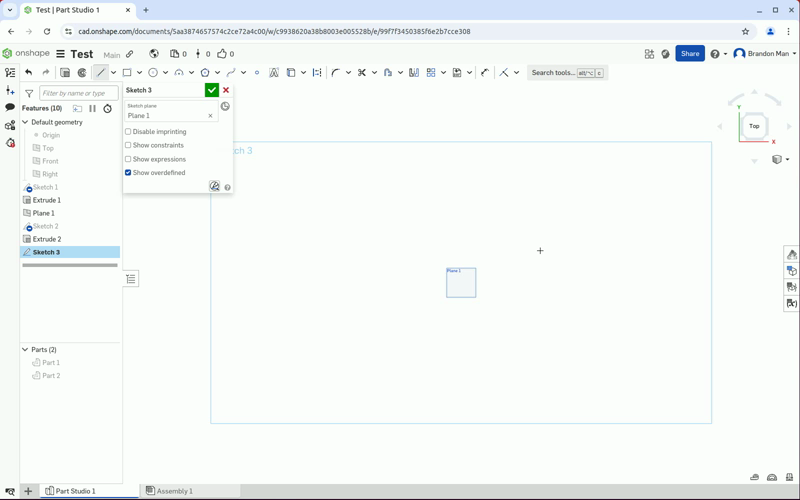
key_up(shift)
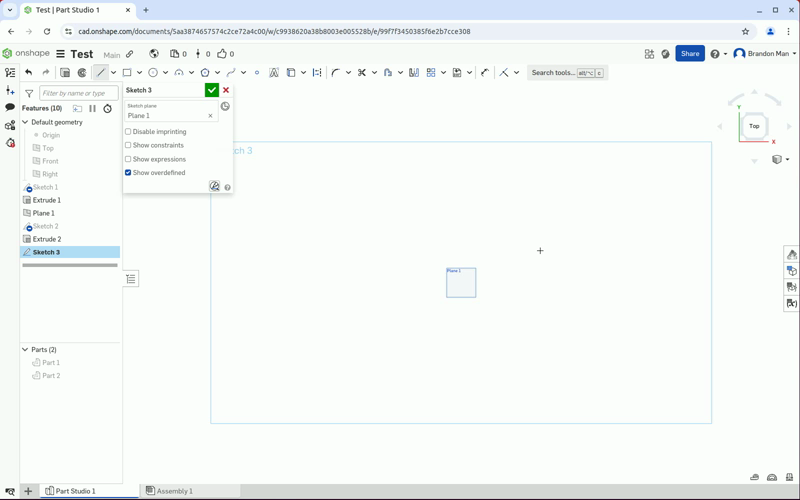
key_down(shift)
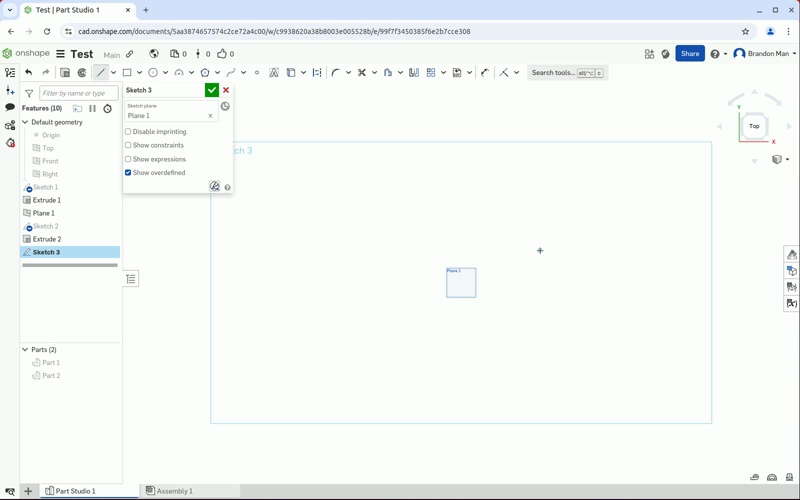
mouse_move(570, 250)
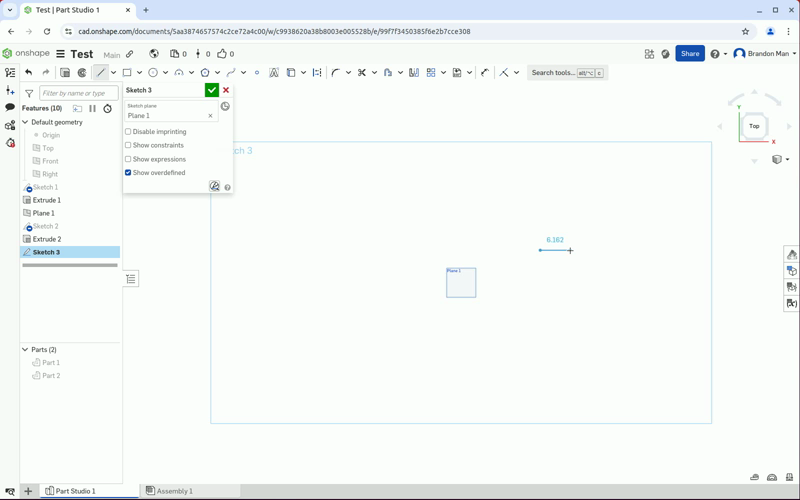
mouse_move(574, 250)
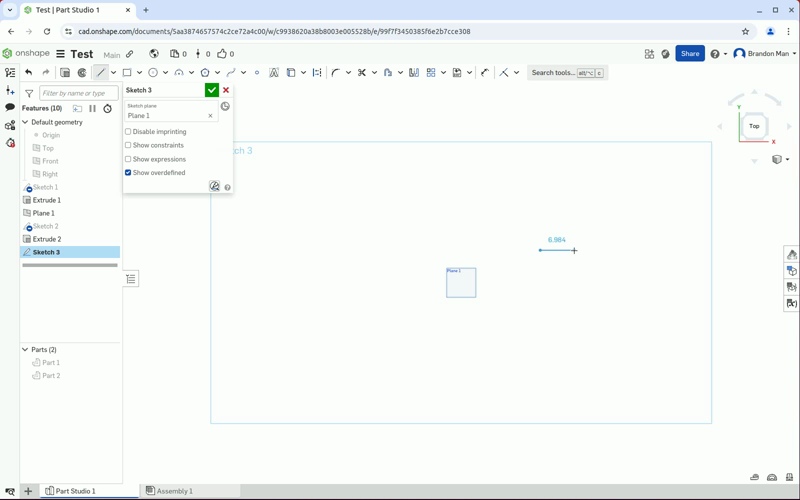
click(574, 250)
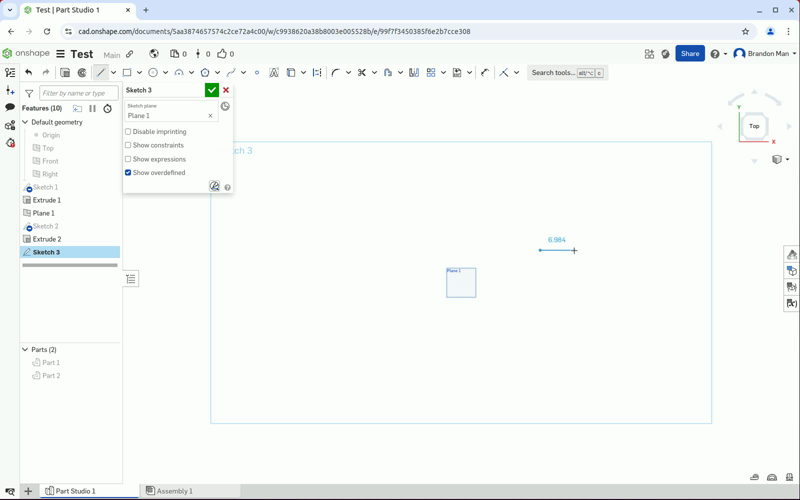
key_up(shift)
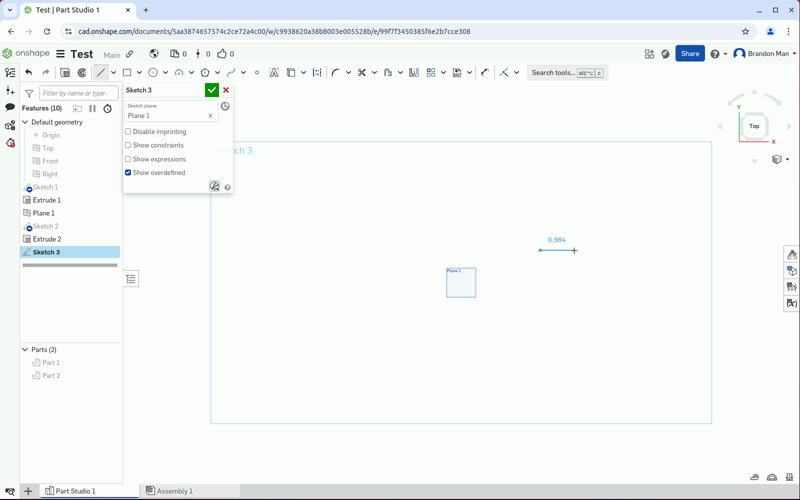
key_down(shift)
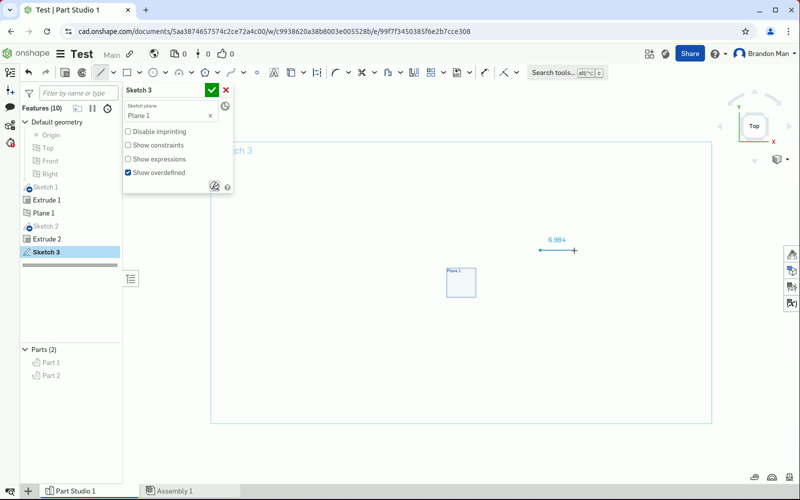
mouse_move(589, 250)
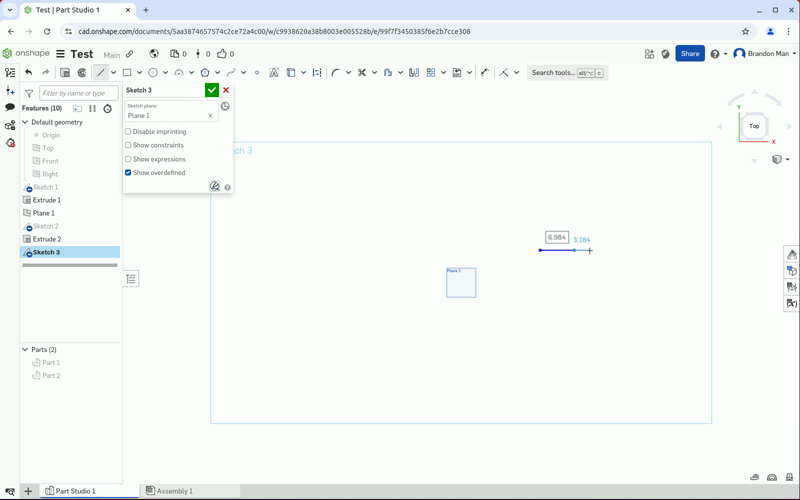
mouse_move(574, 216)
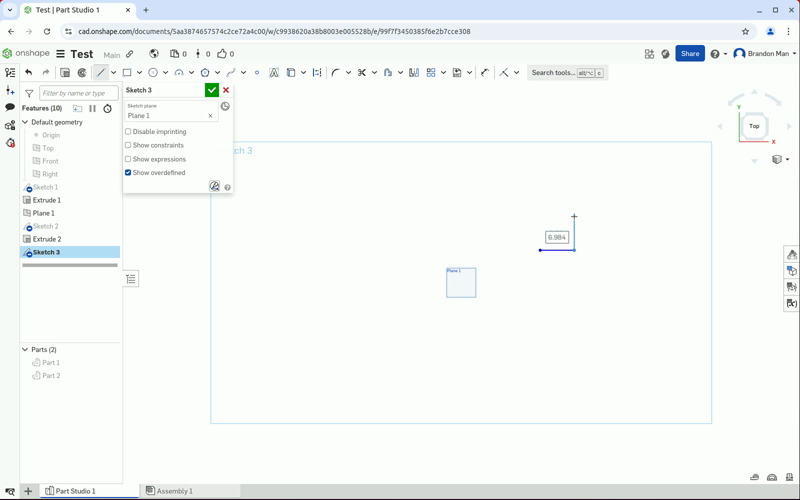
click(574, 216)
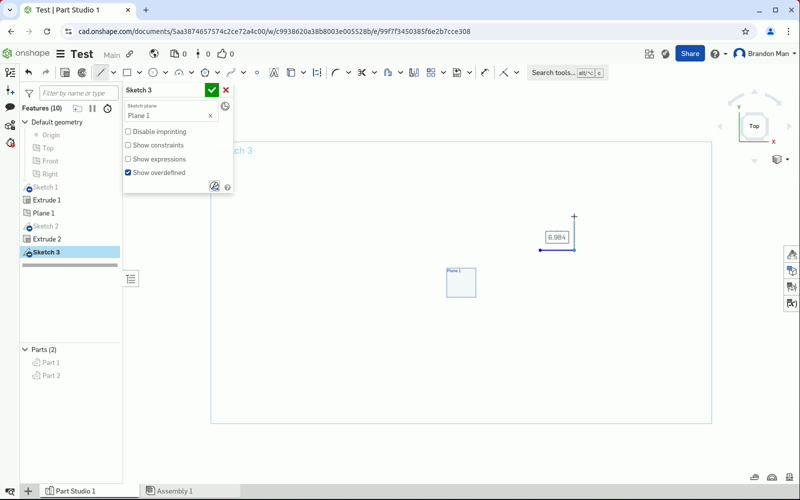
key_up(shift)
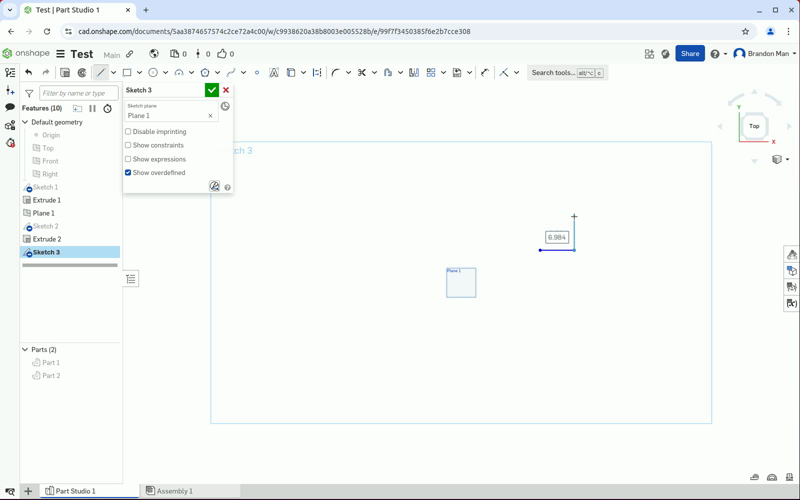
key_down(shift)
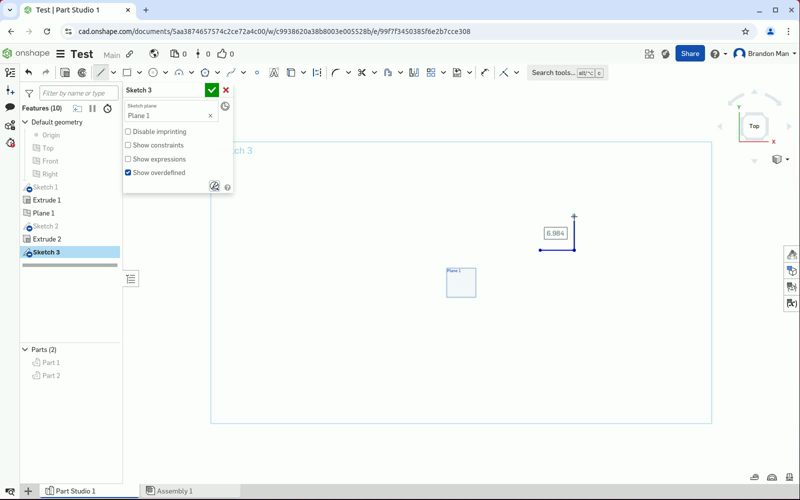
mouse_move(589, 216)
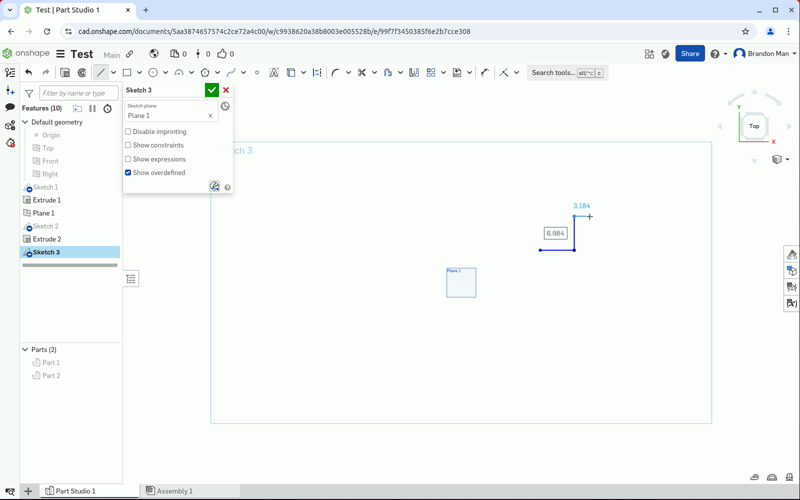
mouse_move(540, 216)
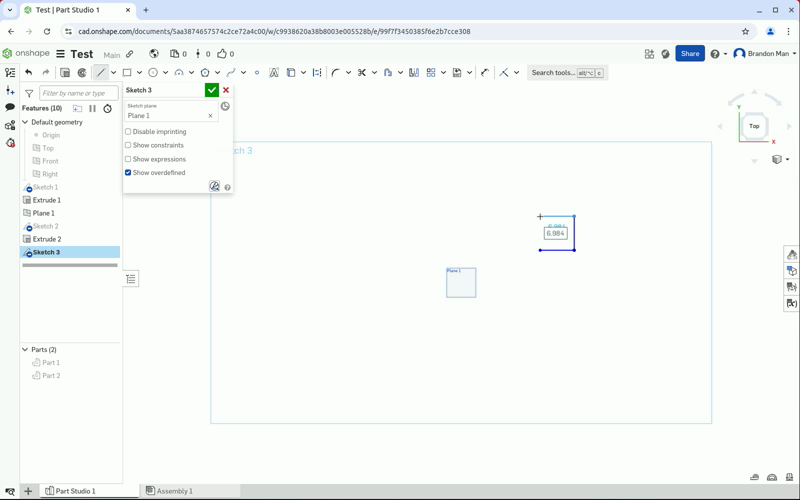
click(540, 216)
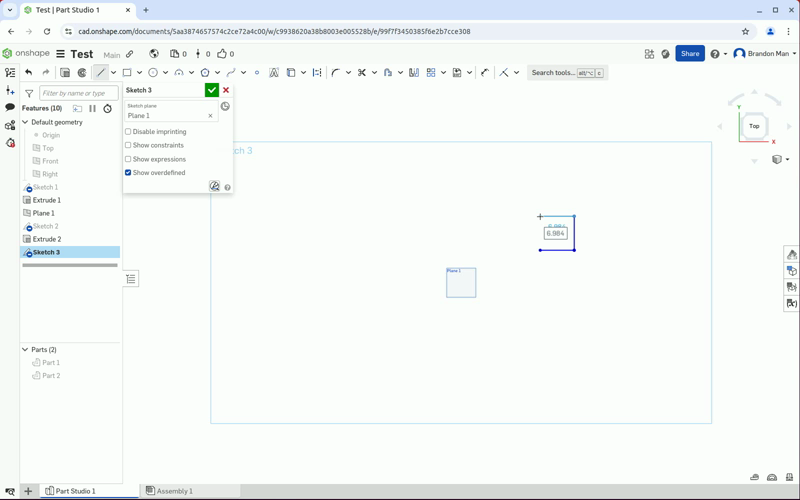
key_up(shift)
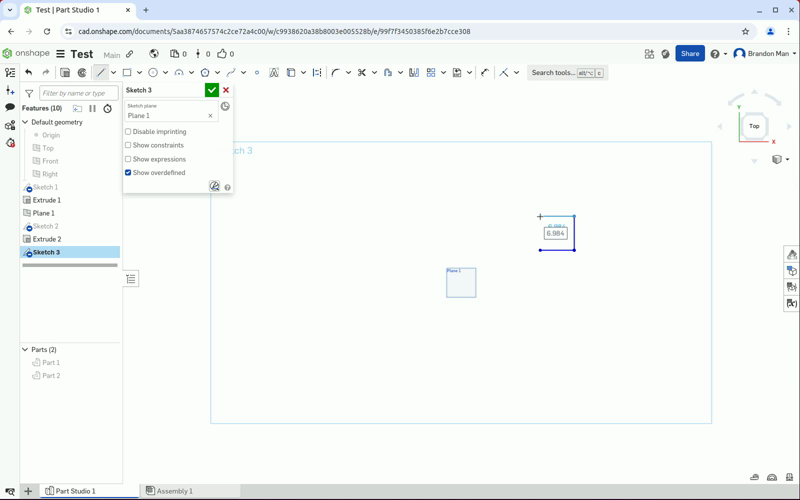
mouse_move(570, 216)
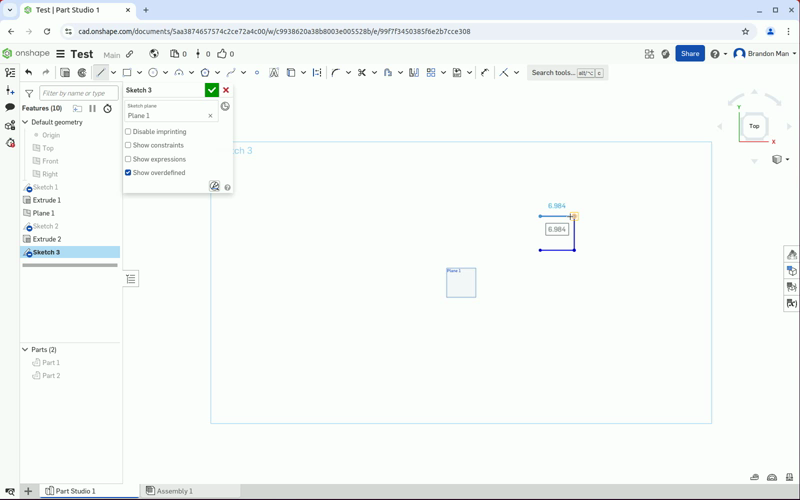
key_down(shift)
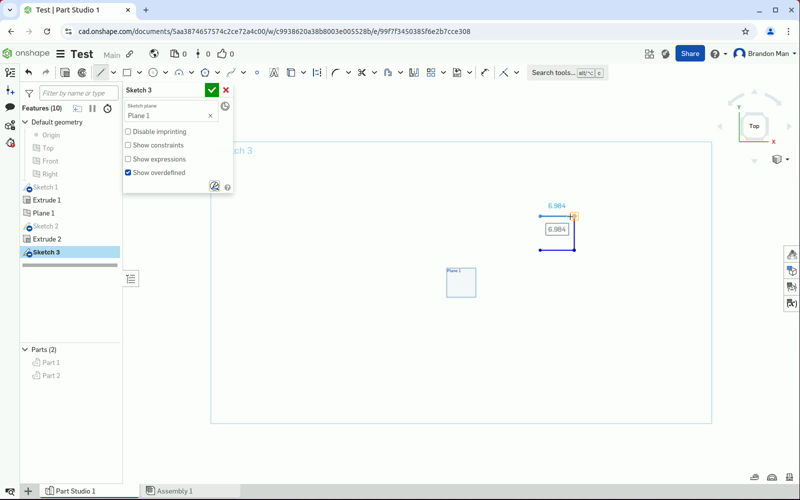
mouse_move(540, 250)
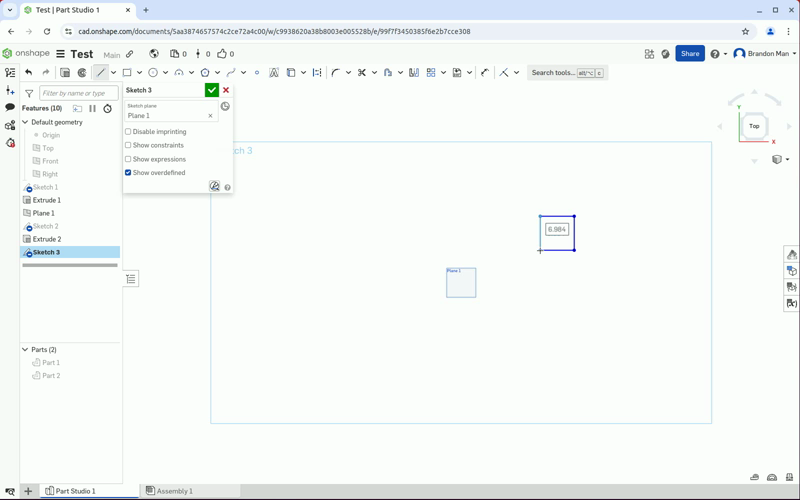
key_up(shift)
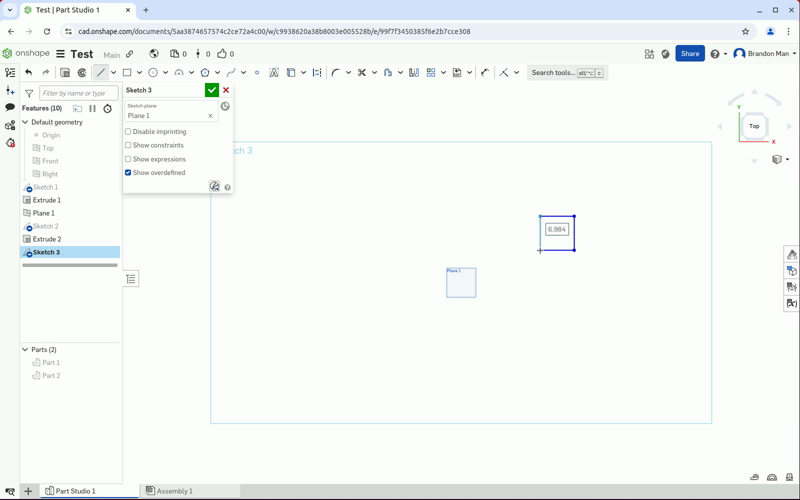
click(540, 250)
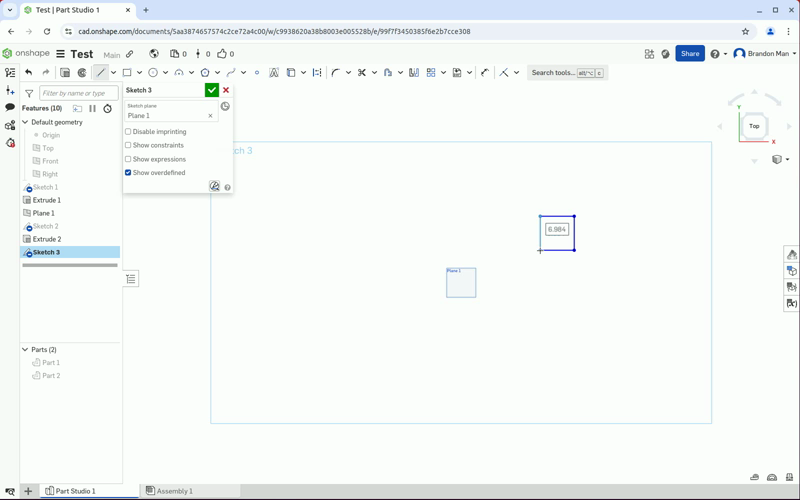
key(esc)
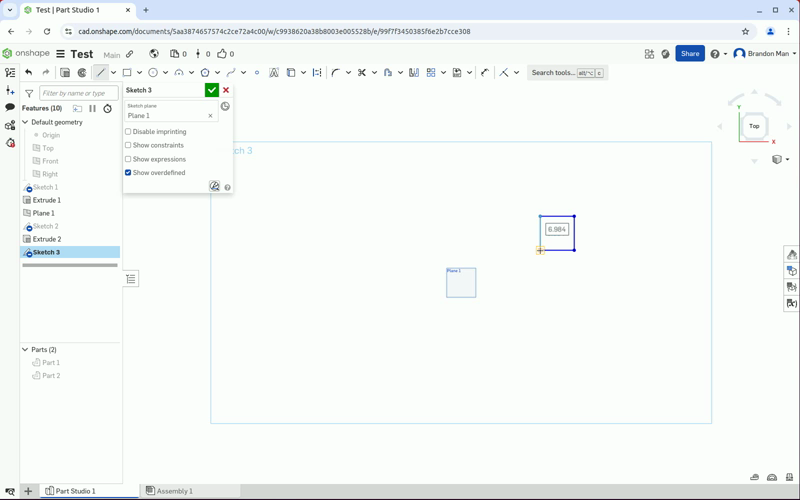
mouse_move(571, 231)
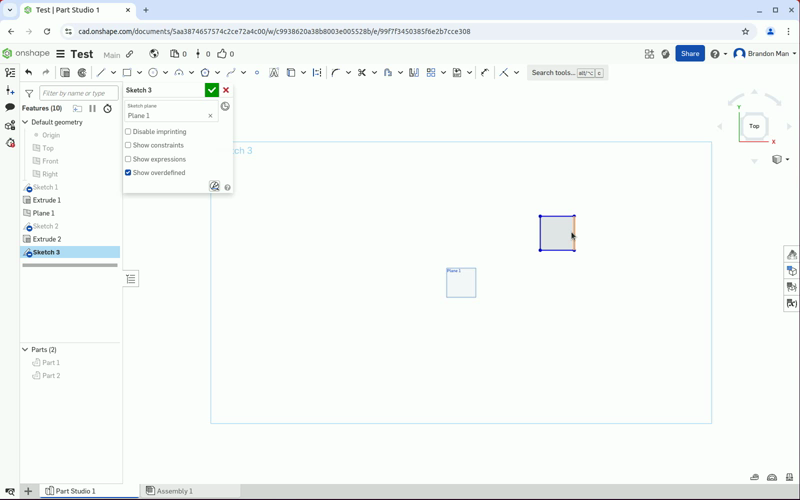
scroll(6)
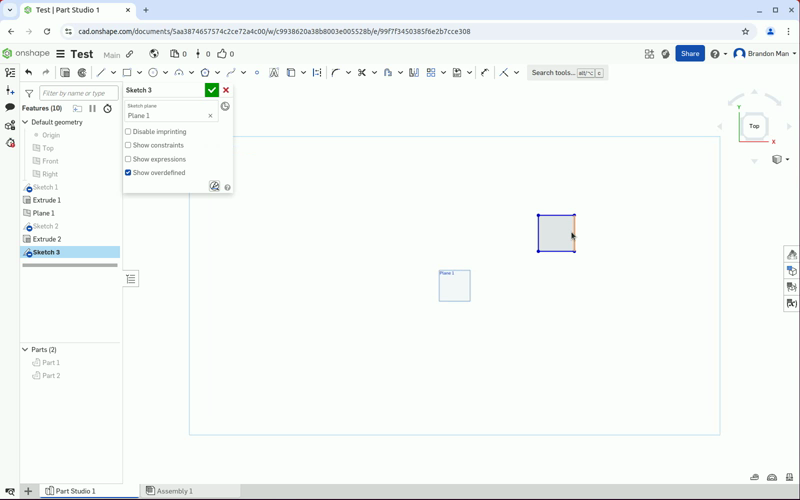
scroll(6)
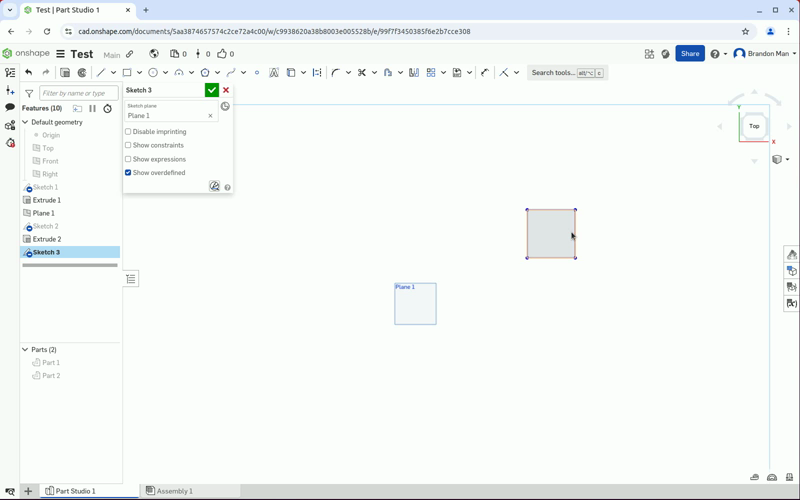
scroll(6)
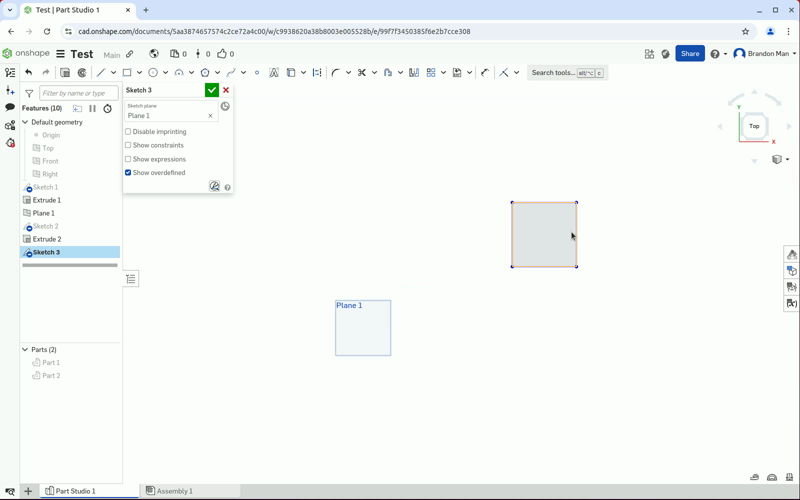
scroll(6)
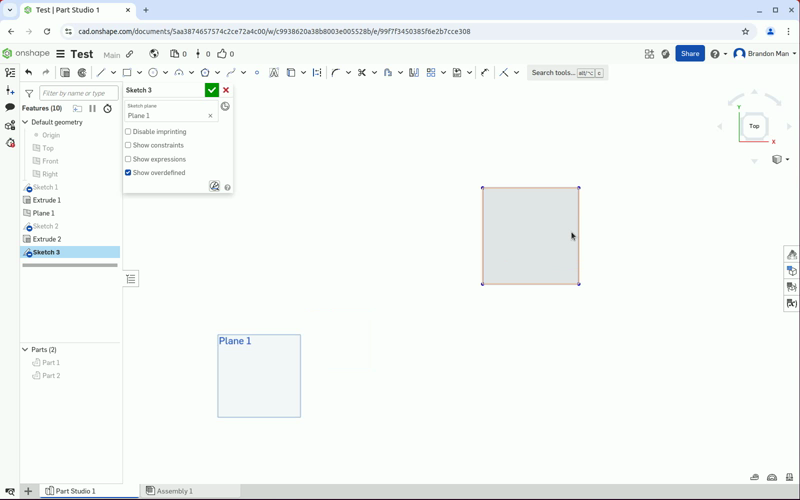
scroll(6)
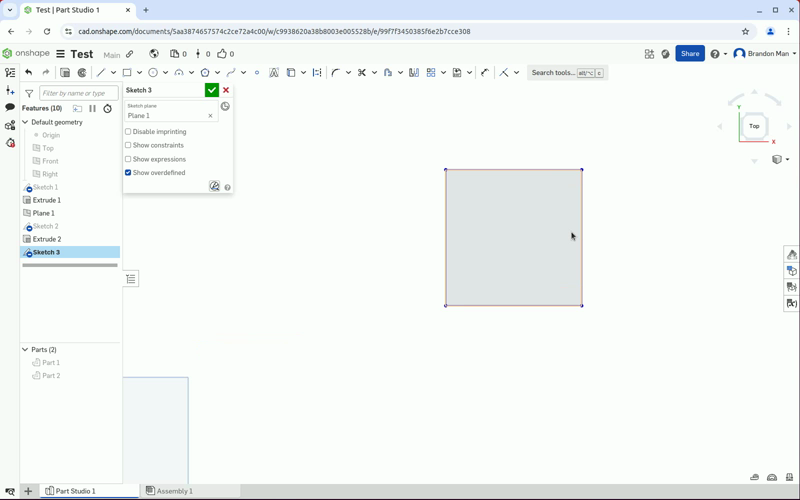
scroll(6)
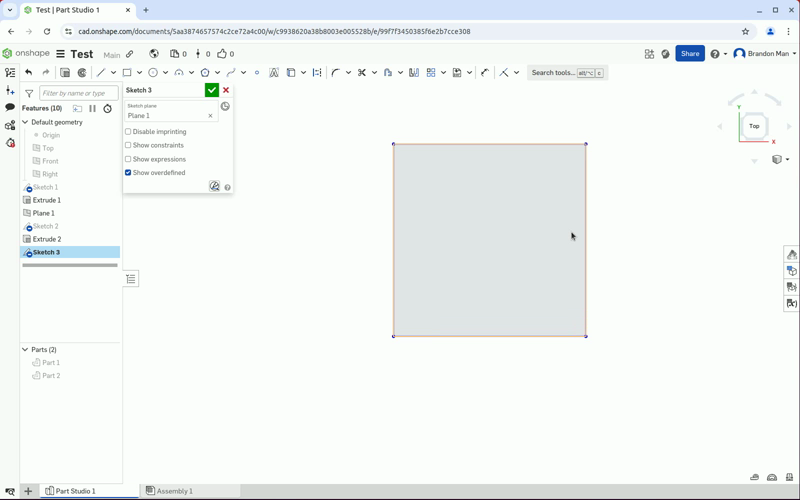
scroll(6)
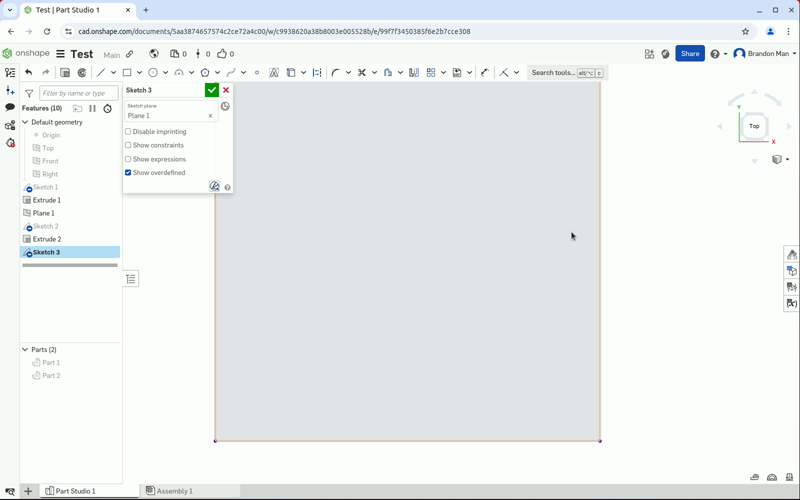
click(571, 231)
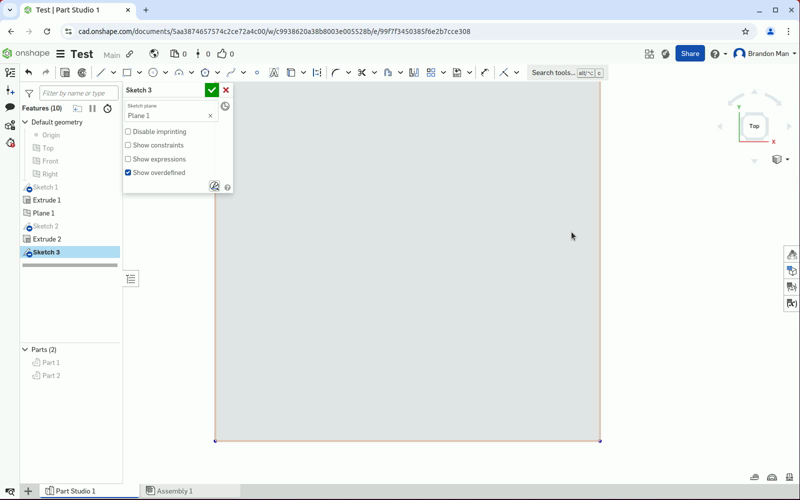
scroll(-6)
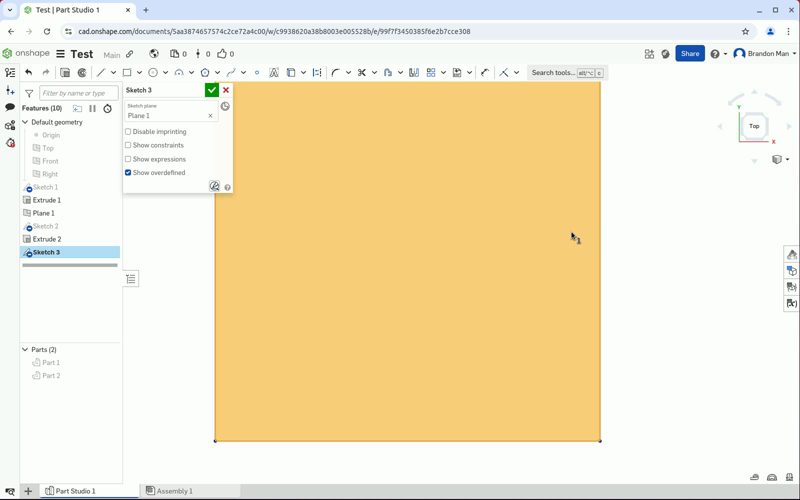
scroll(-6)
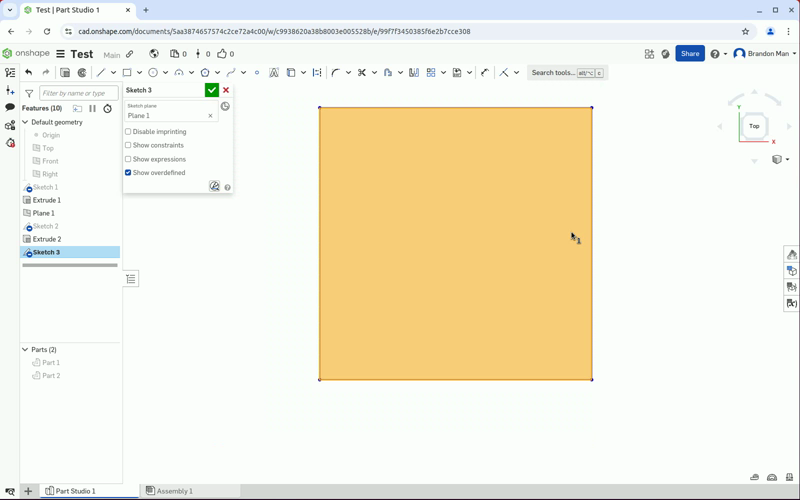
scroll(-6)
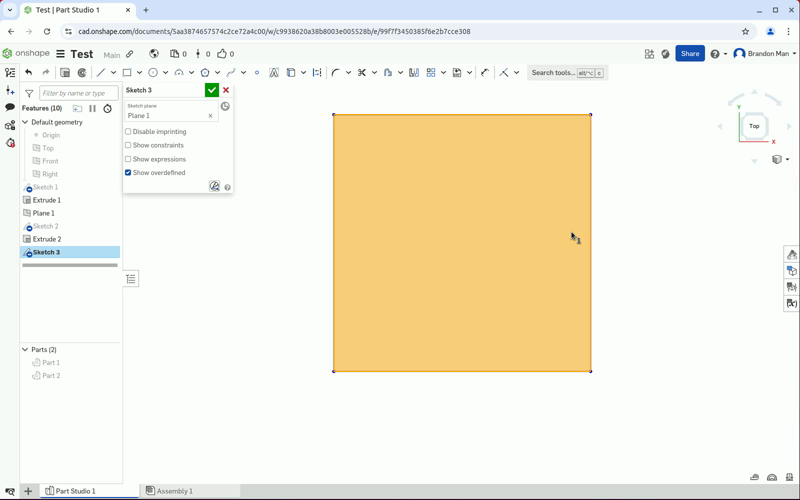
scroll(-6)
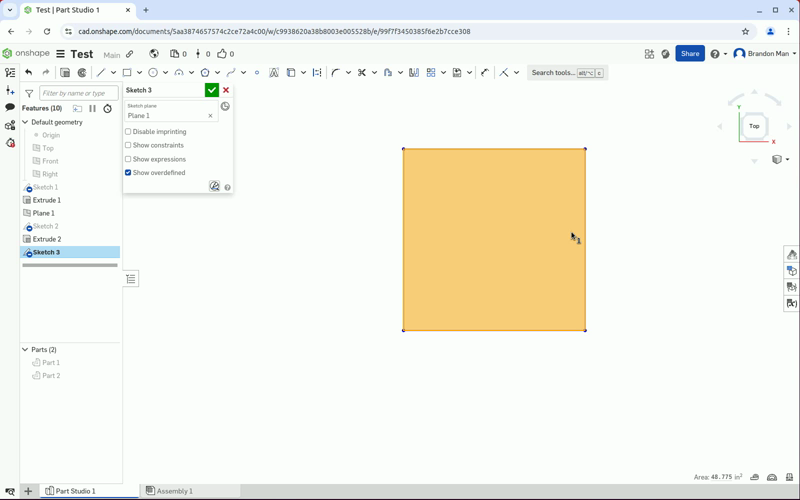
scroll(-6)
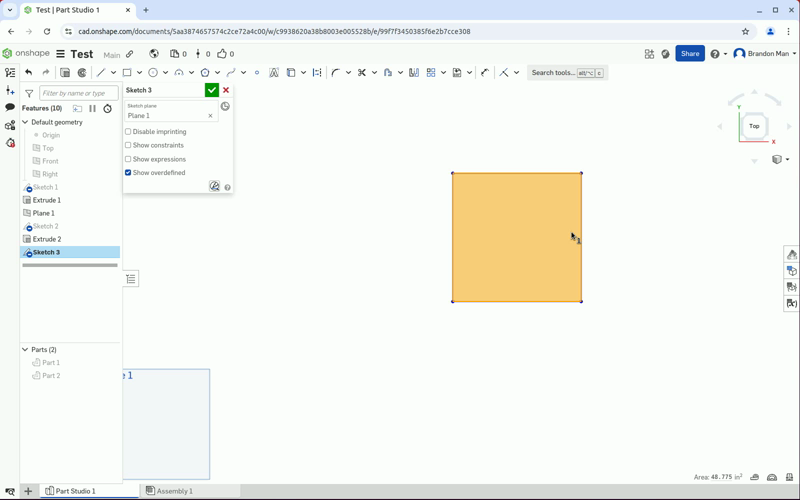
scroll(-6)
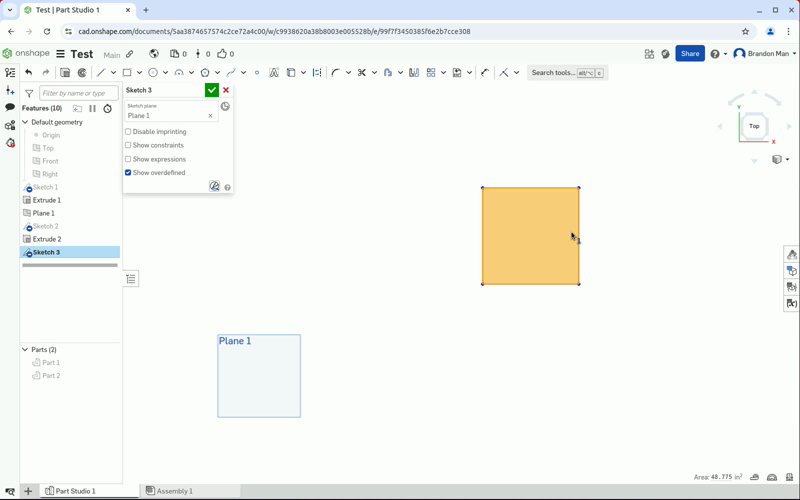
scroll(-6)
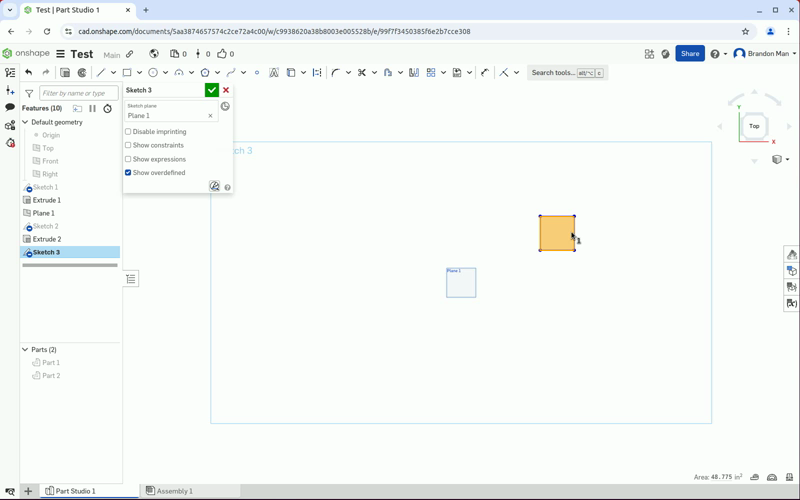
mouse_move(73, 352)
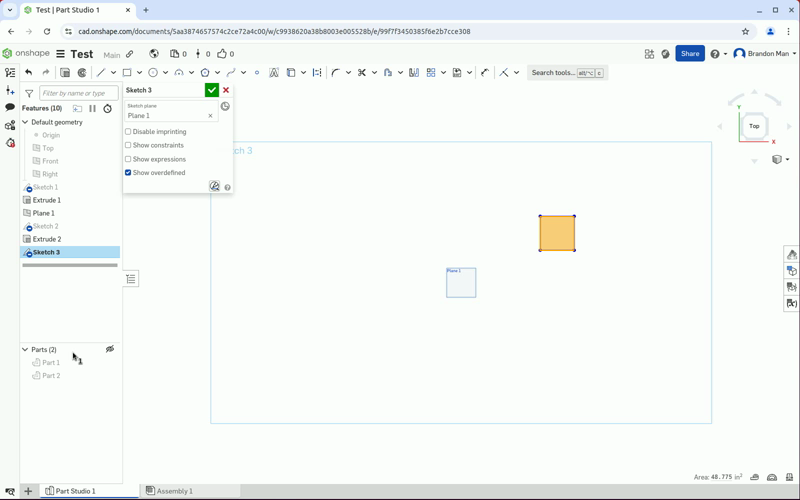
key(shift+y)
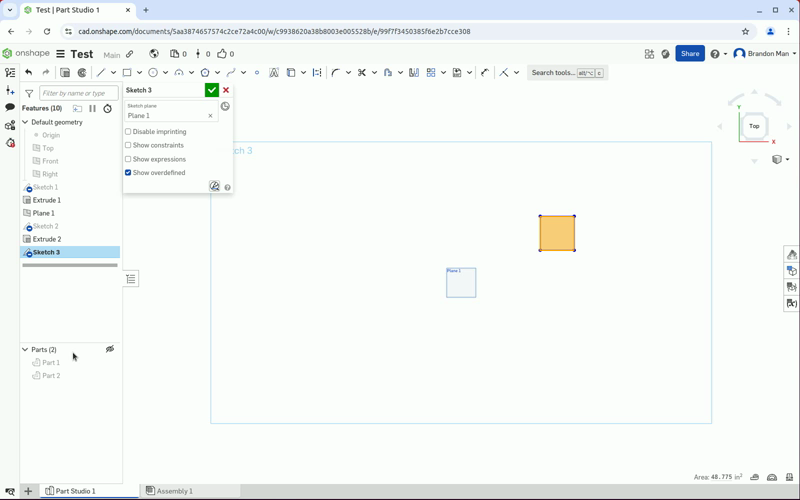
key(shift+e)
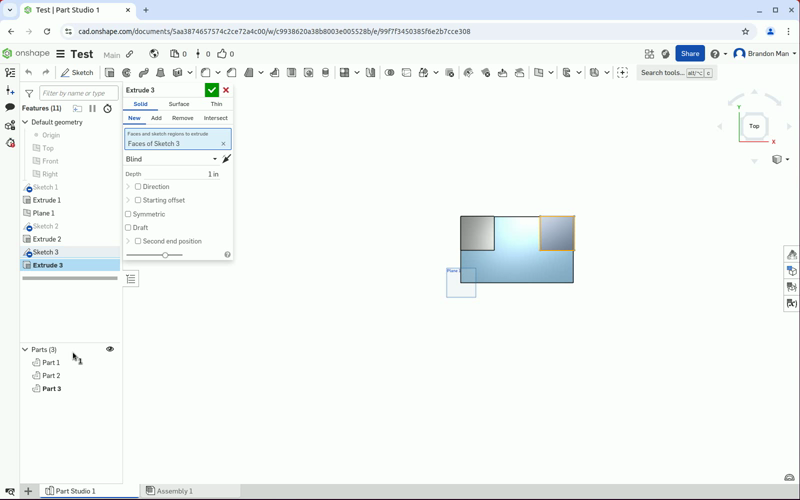
mouse_move(143, 106)
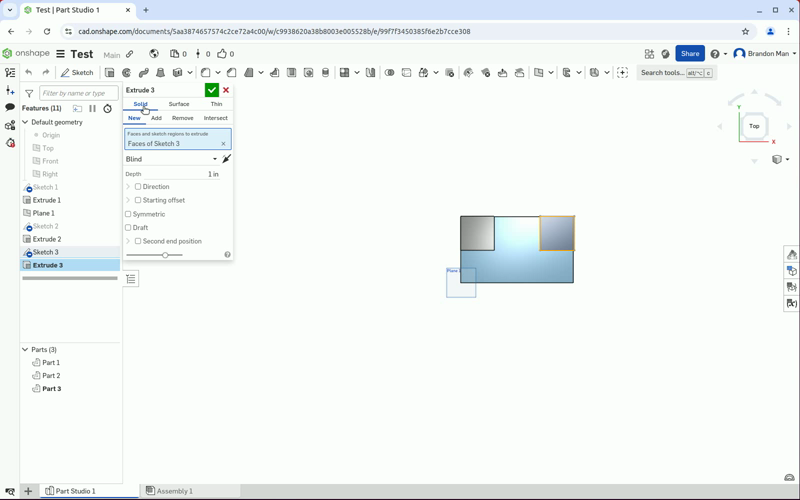
click(143, 106)
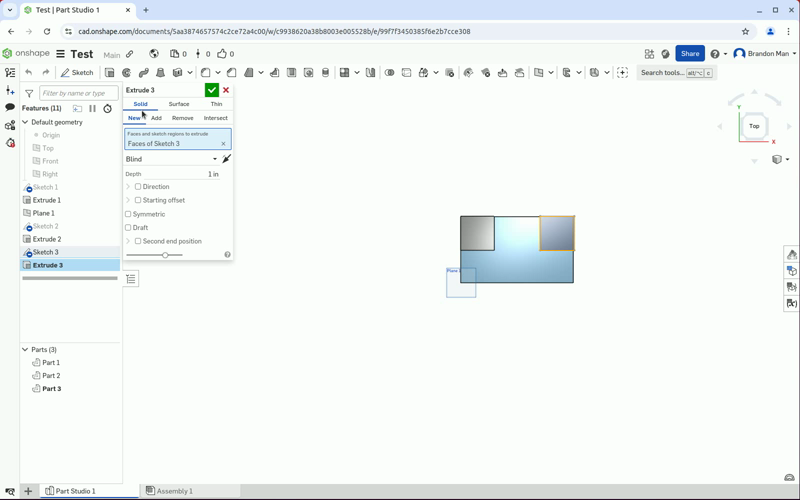
mouse_move(137, 120)
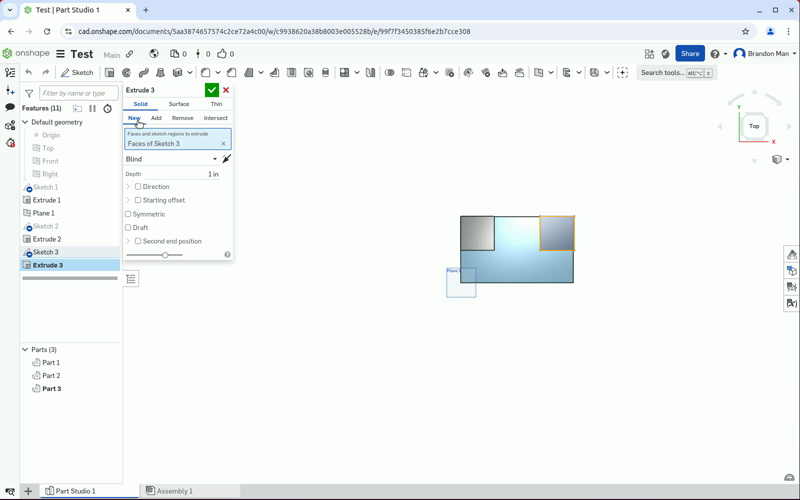
click(137, 120)
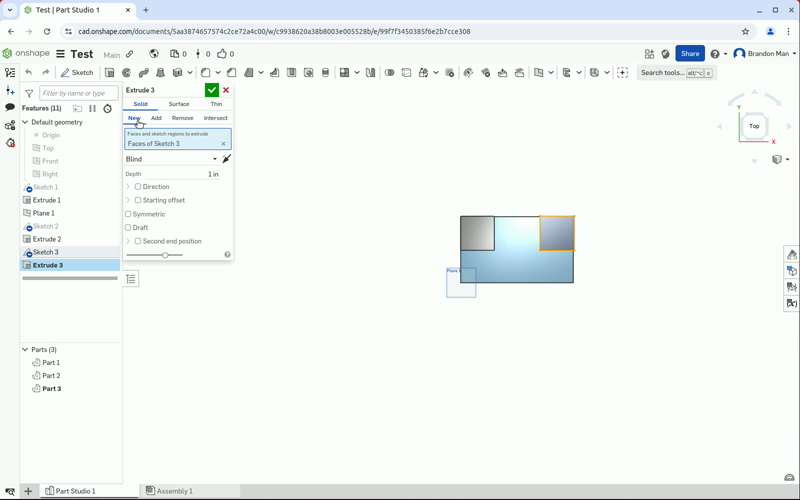
key(tab, 4)
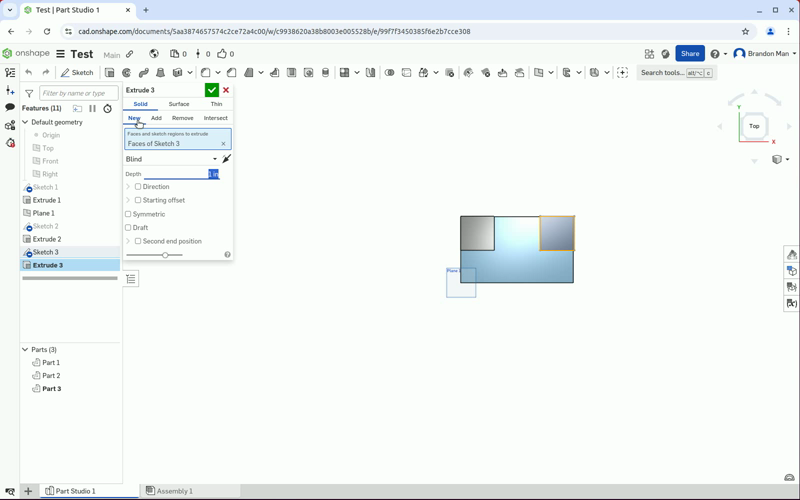
text(5.536)
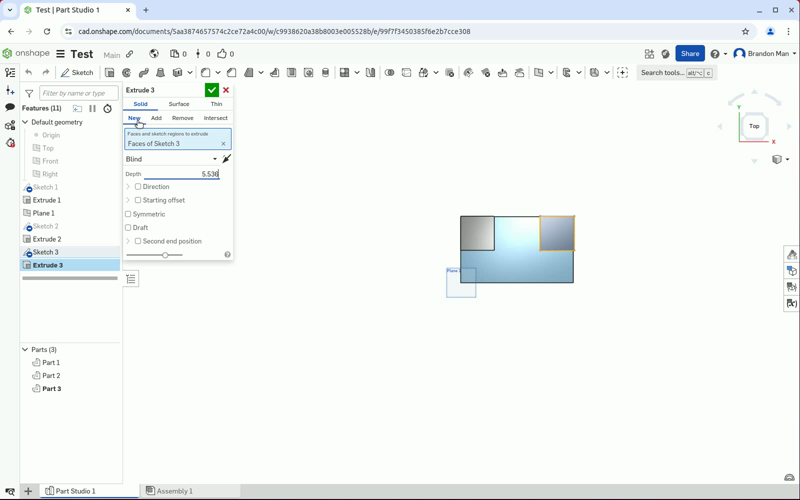
key(enter)
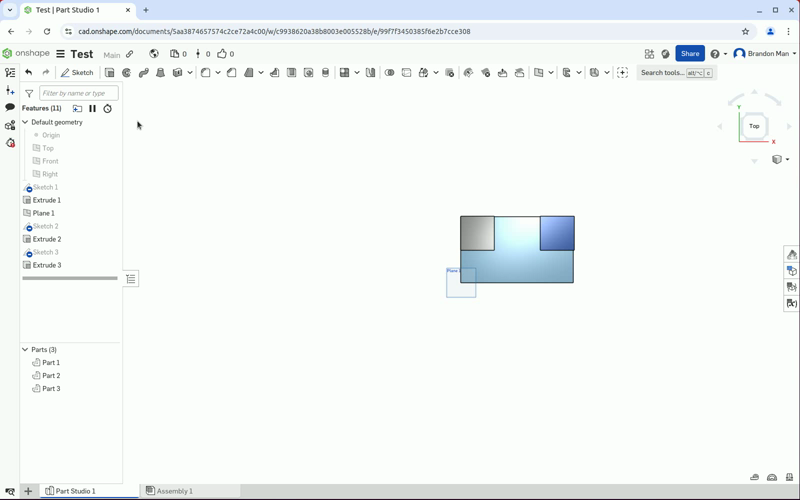
key(shift+h)
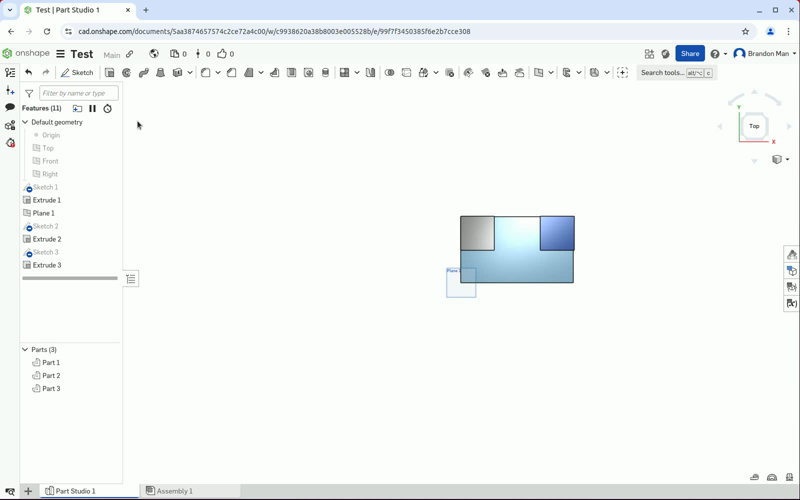
key(shift+h)
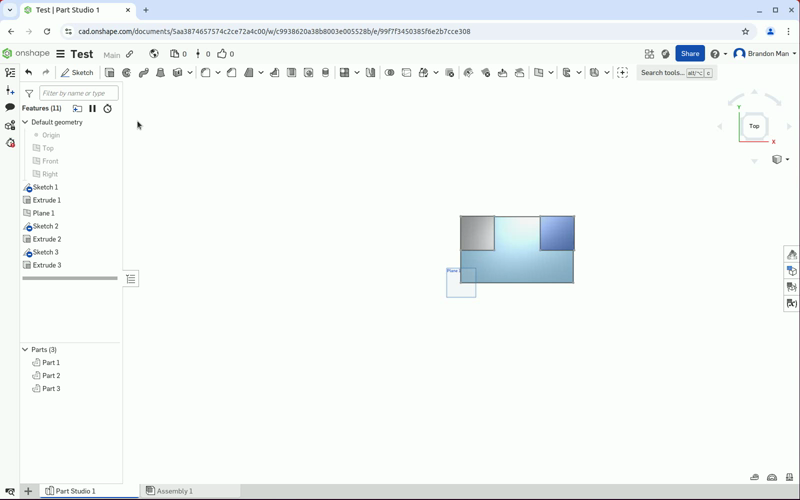
key(shift+7)
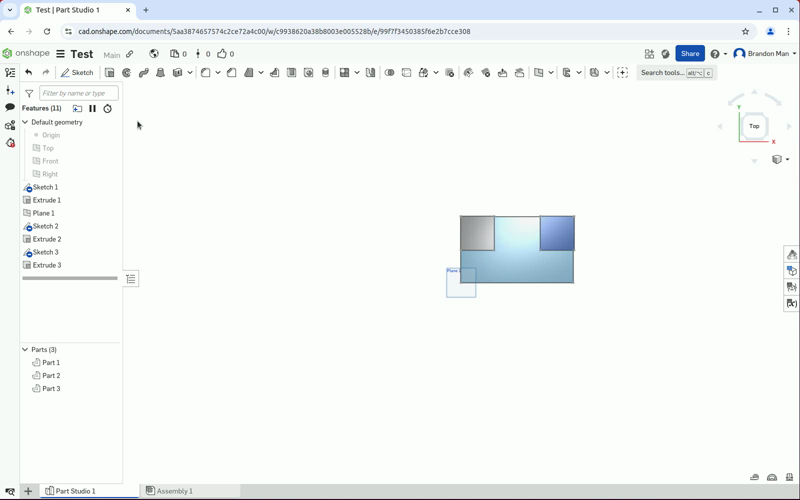
key(up, 3)
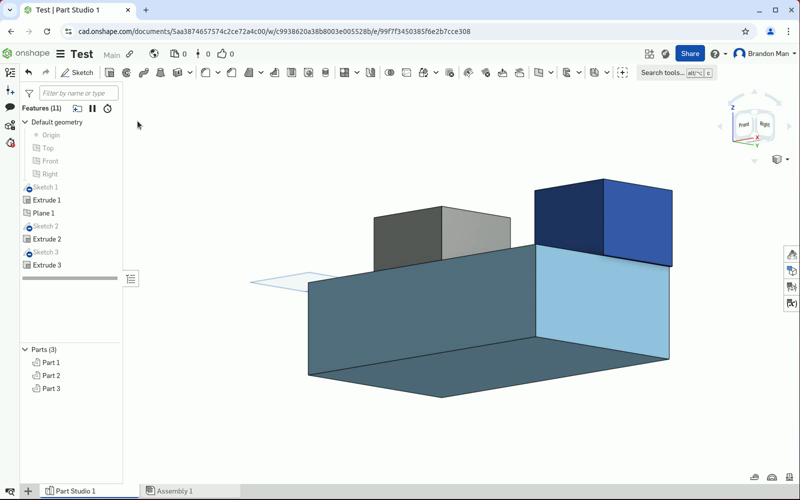
key(left, 3)
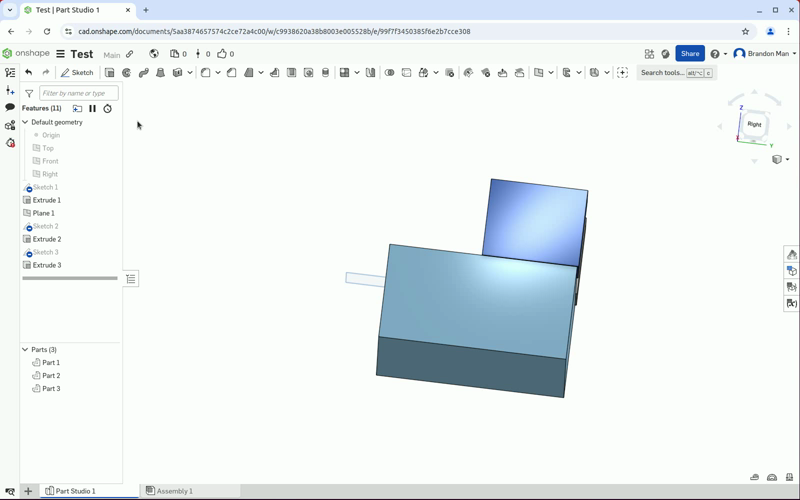
key(right, 3)
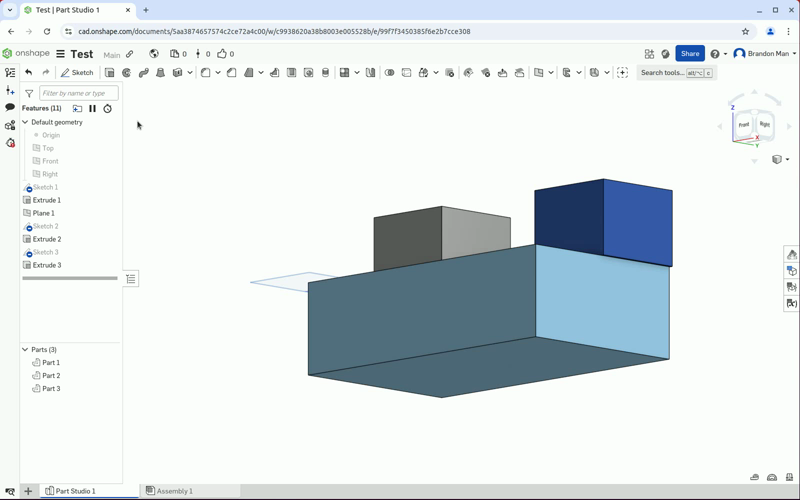
key(down, 3)
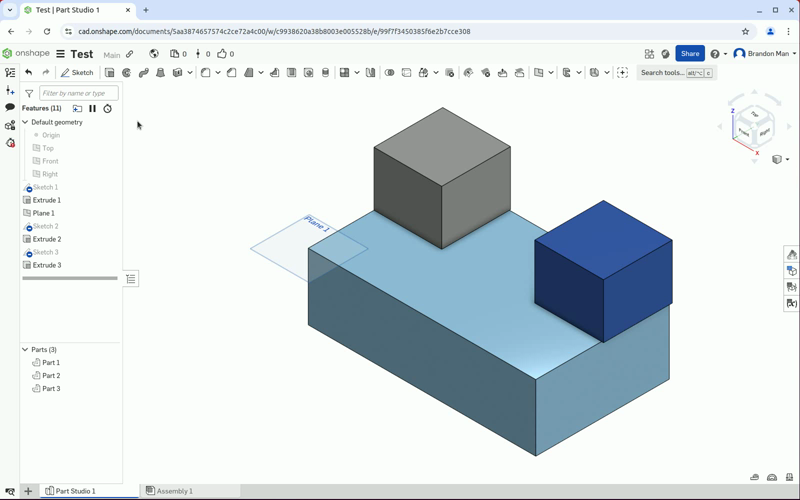
mouse_move(73, 189)
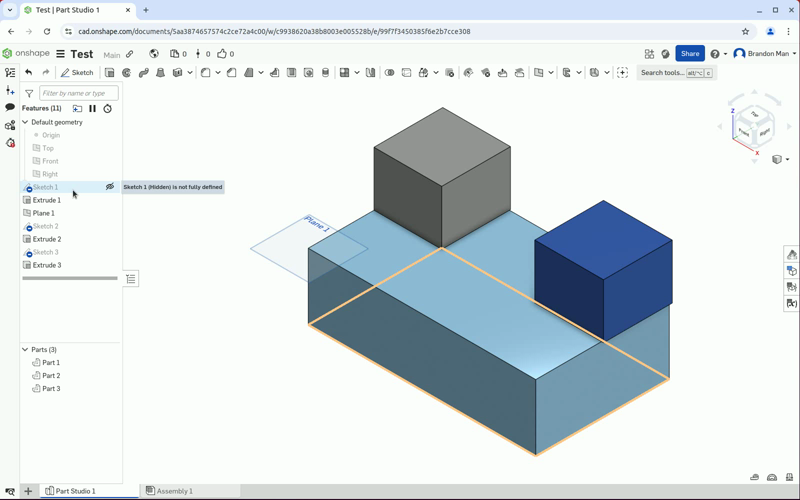
click(73, 189)